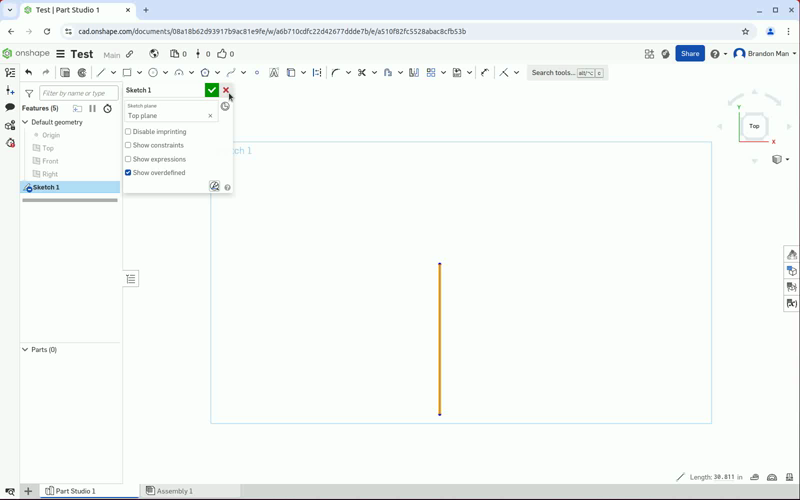
key(shift+h)
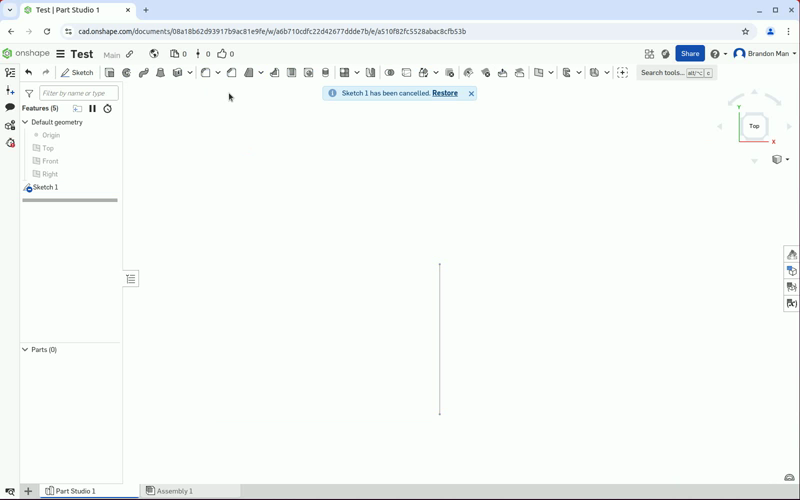
key(shift+s)
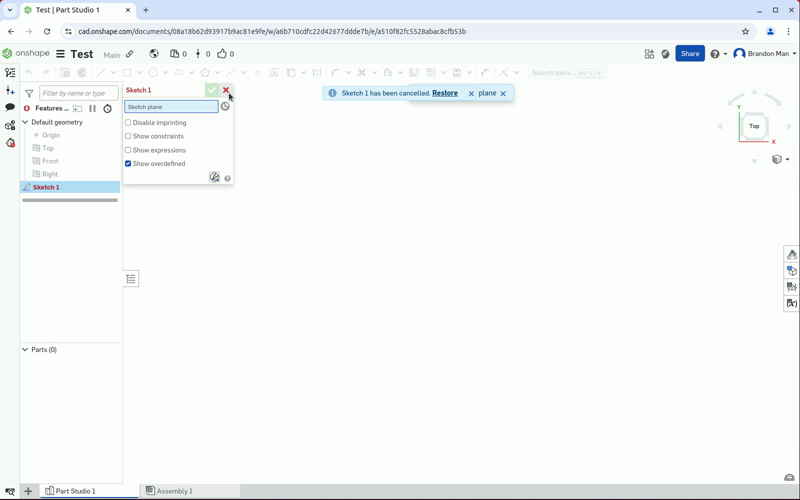
mouse_move(73, 150)
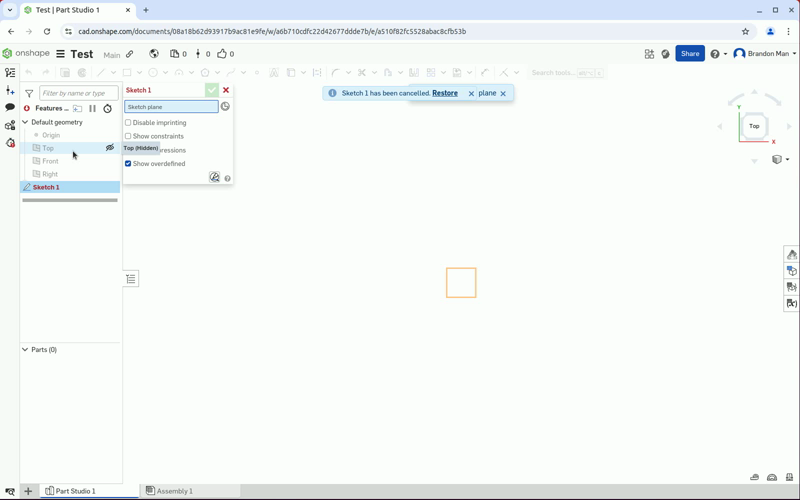
click(73, 150)
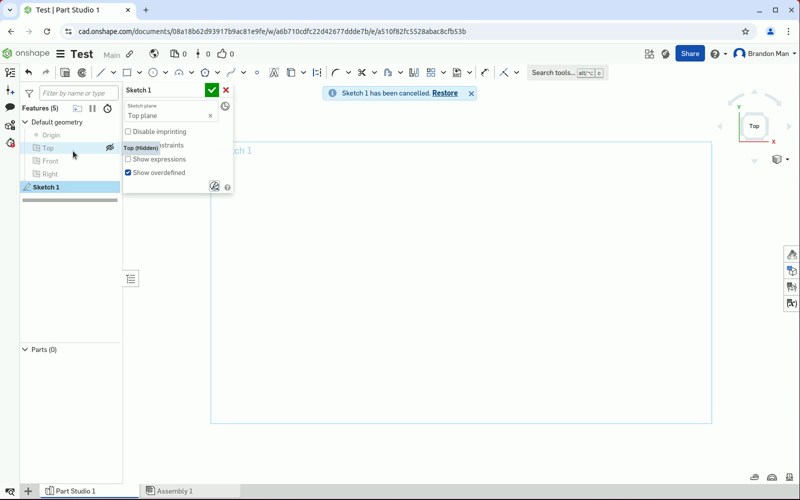
mouse_move(73, 352)
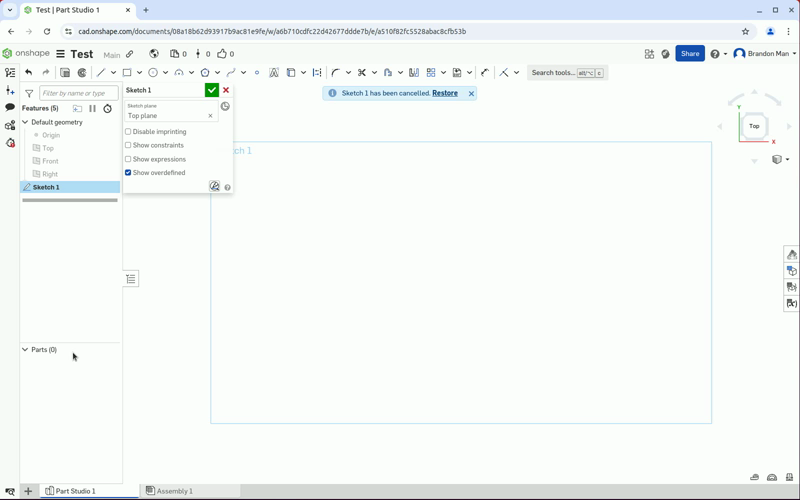
key(y)
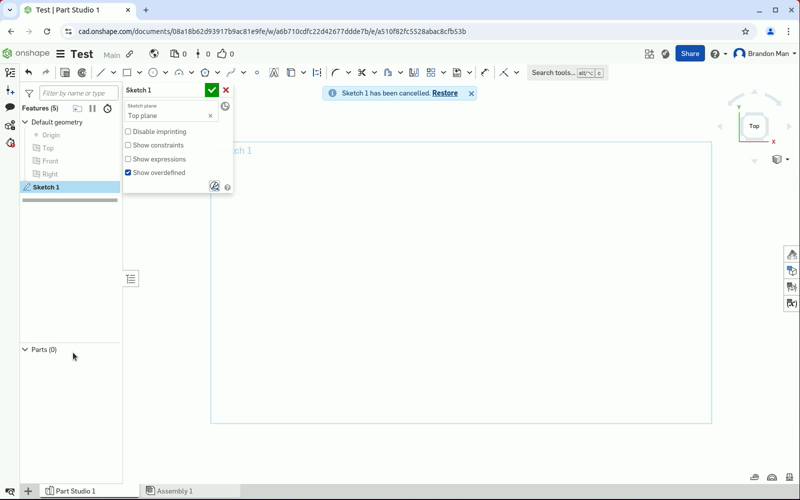
key(l)
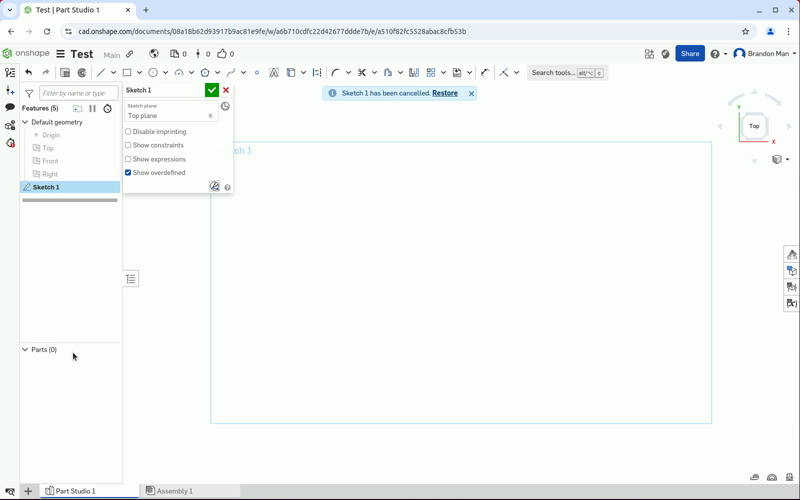
key_down(shift)
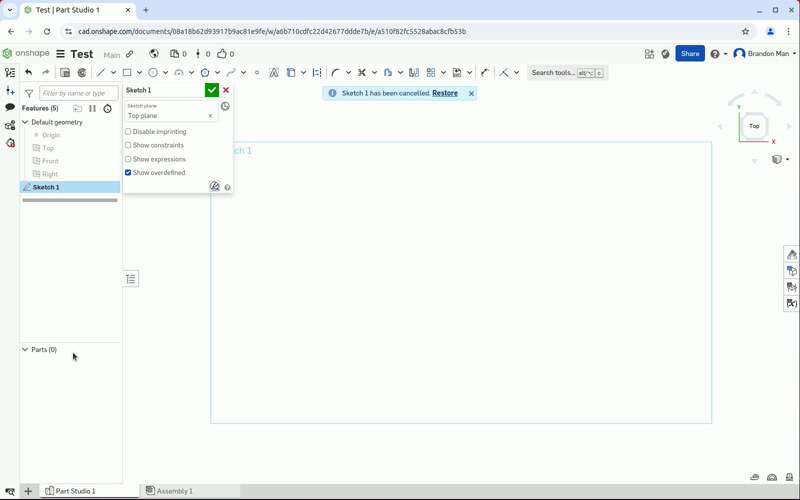
mouse_move(348, 395)
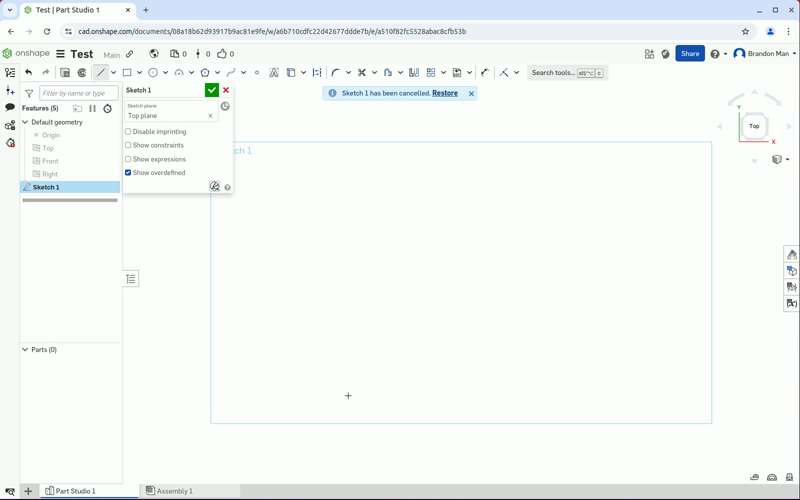
click(348, 395)
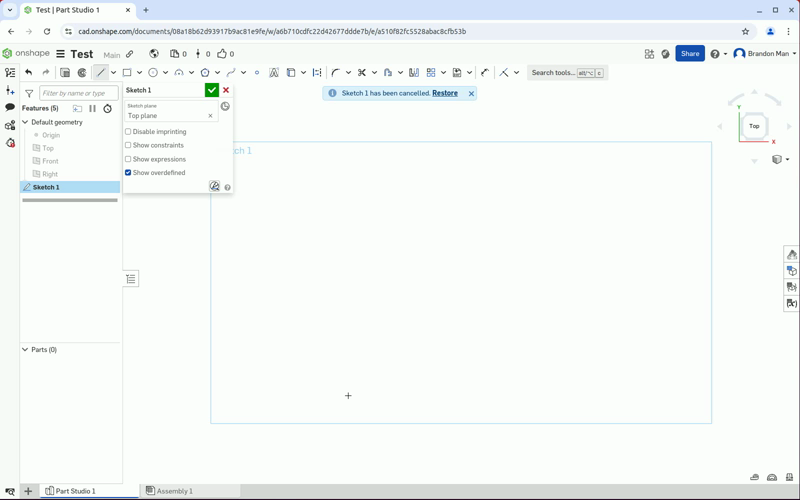
key_up(shift)
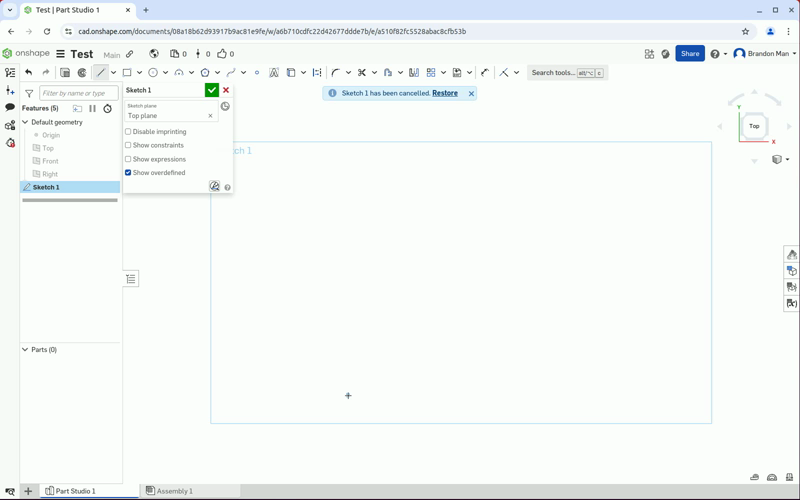
key_down(shift)
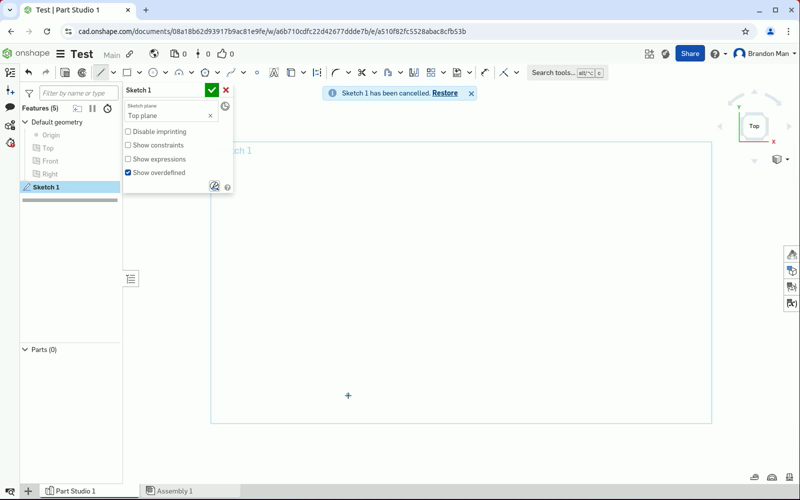
mouse_move(572, 395)
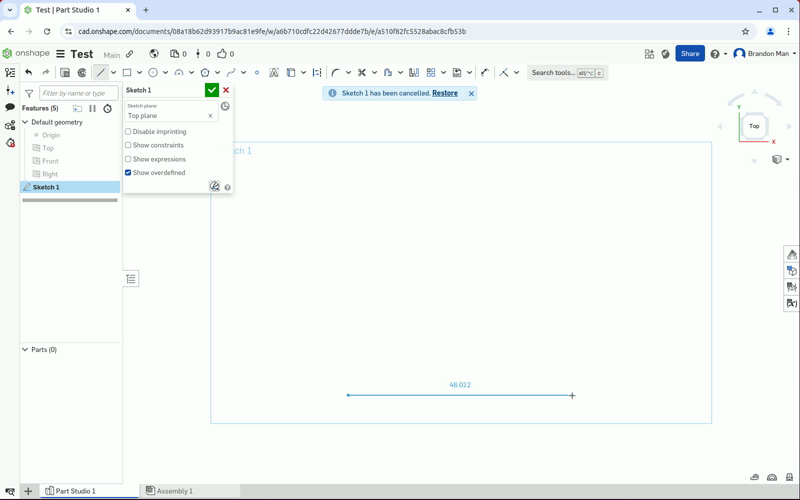
click(572, 395)
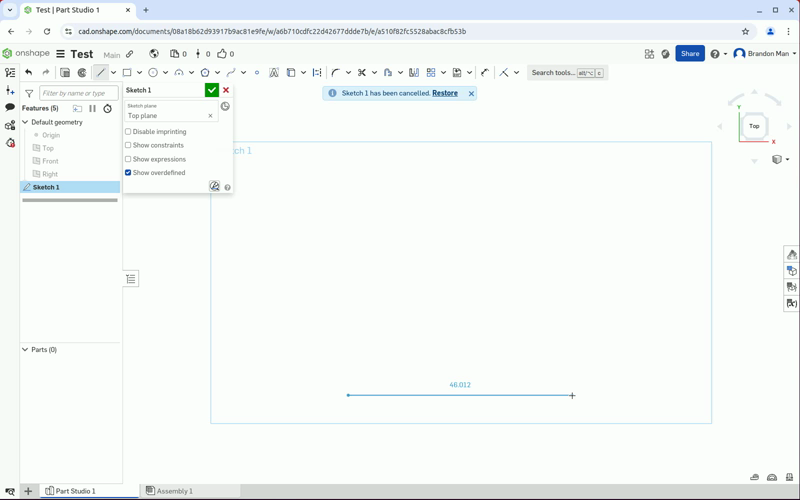
key_up(shift)
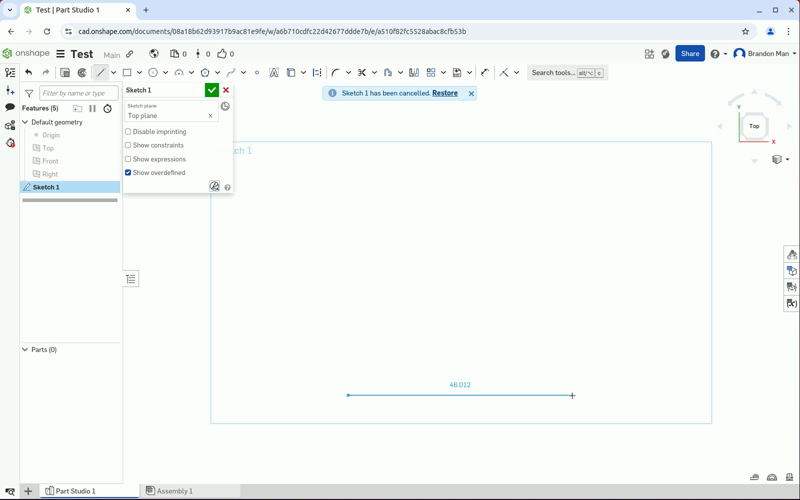
key_down(shift)
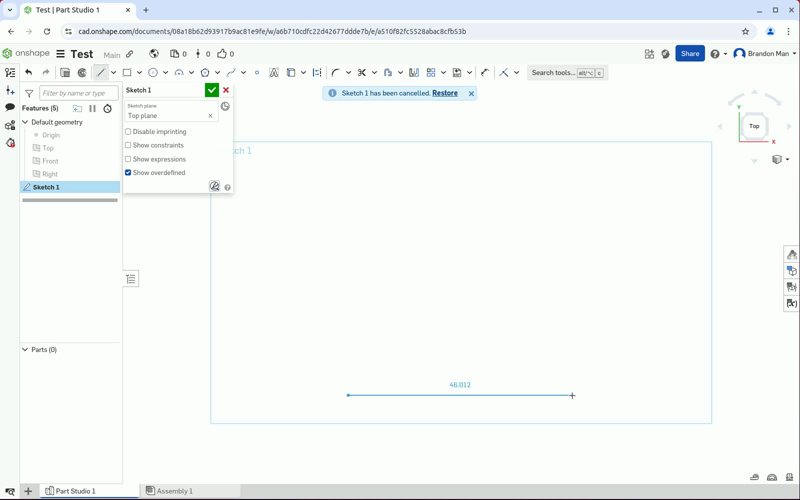
mouse_move(572, 171)
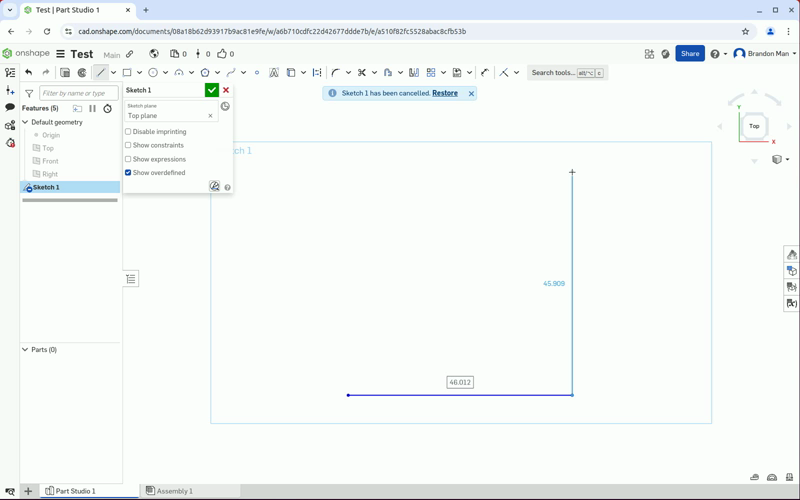
click(572, 171)
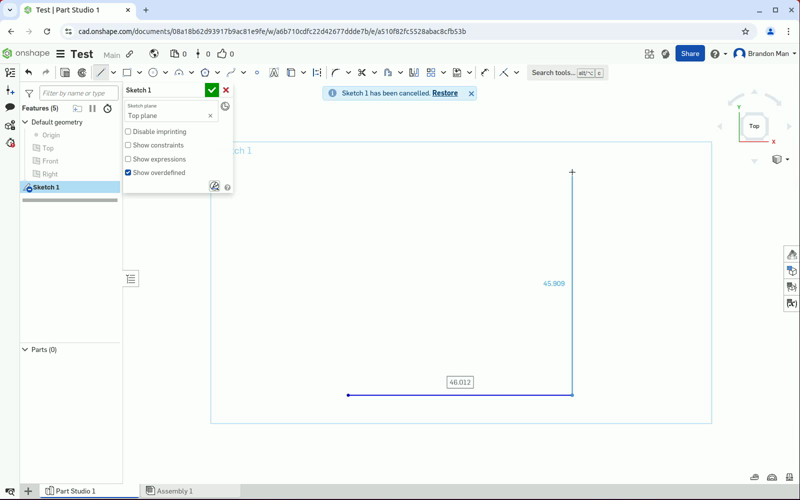
key_up(shift)
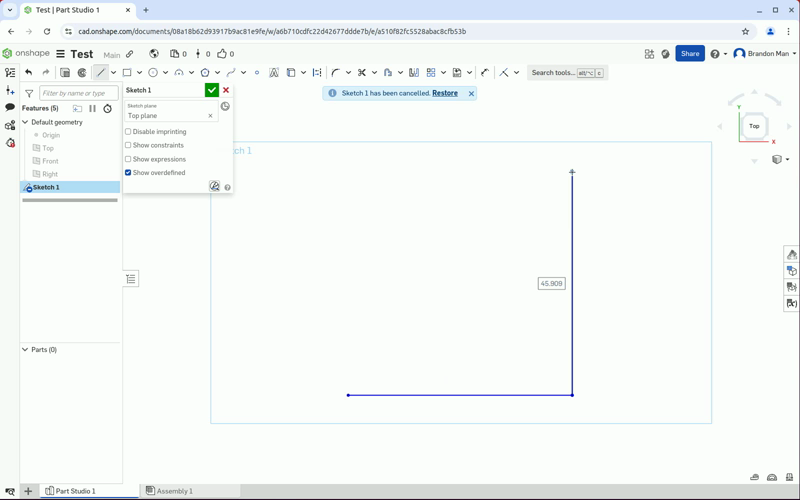
key_down(shift)
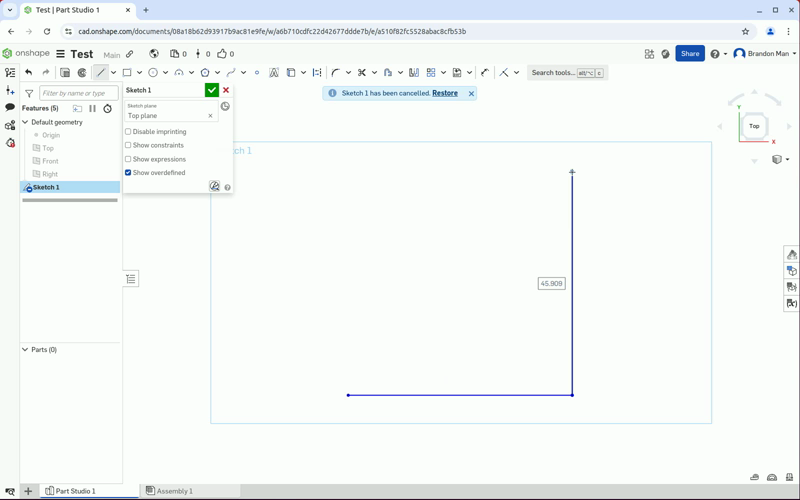
mouse_move(348, 171)
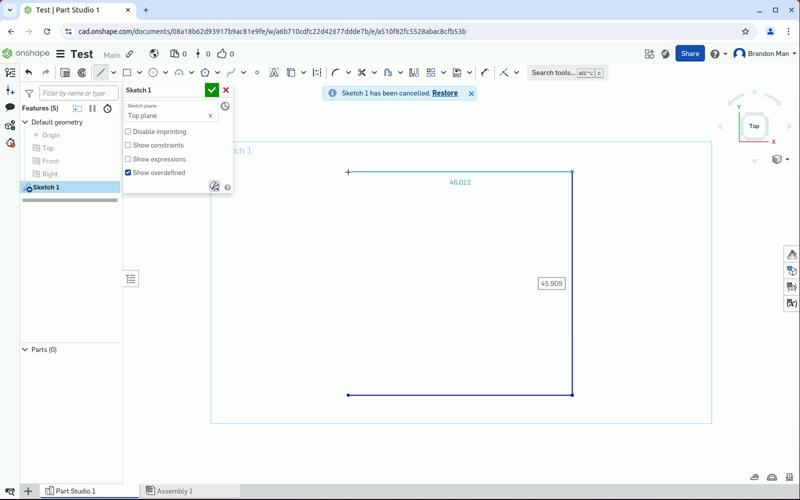
click(348, 171)
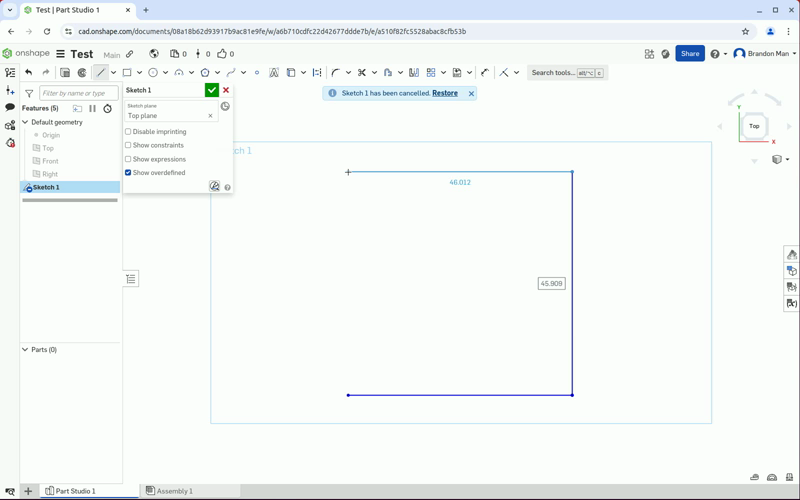
key_up(shift)
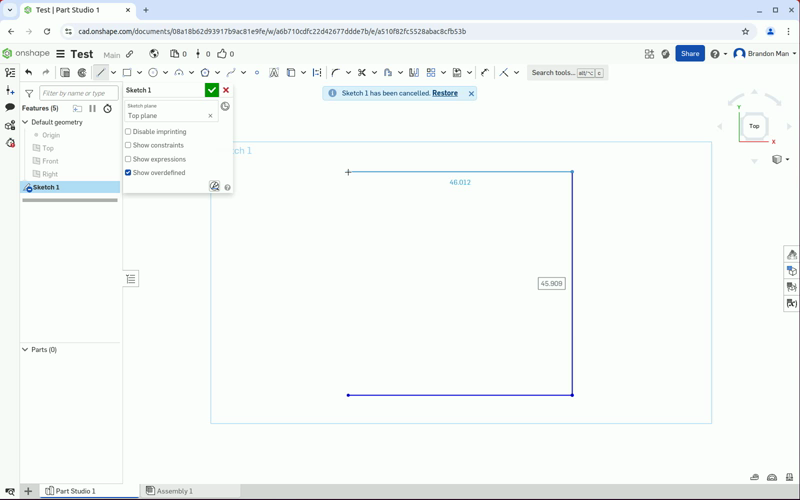
key_down(shift)
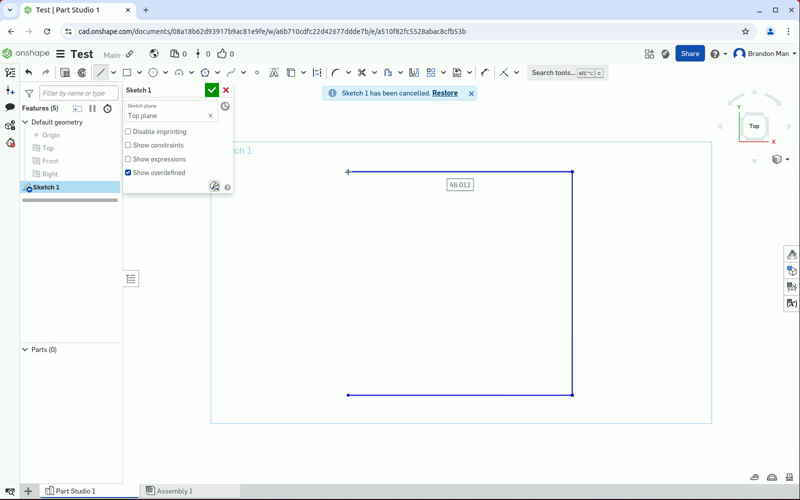
mouse_move(348, 395)
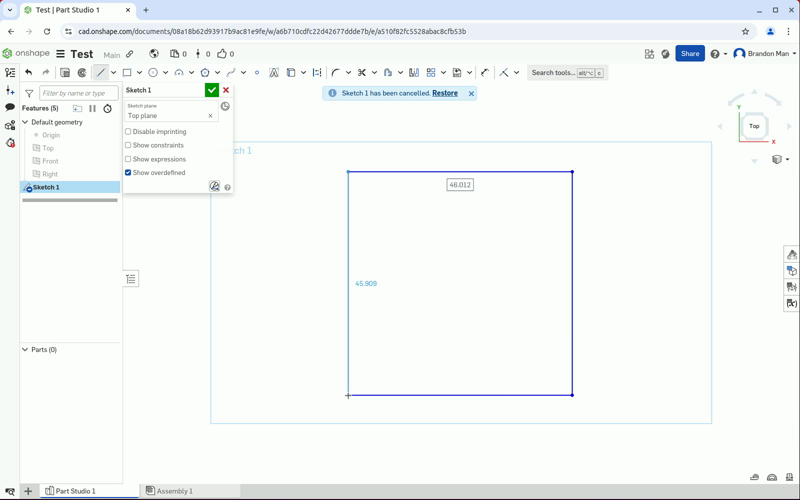
key_up(shift)
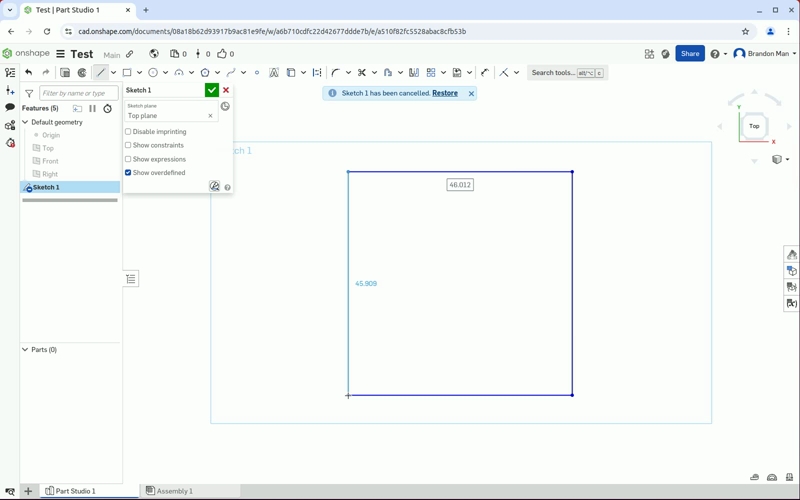
click(348, 395)
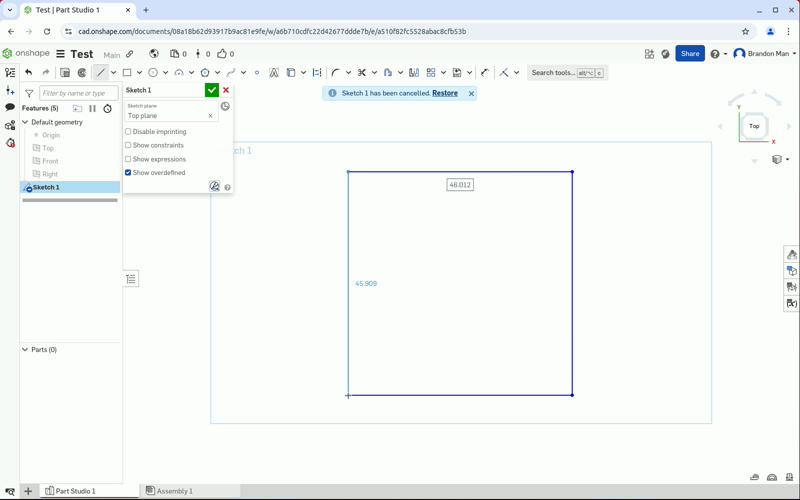
key(esc)
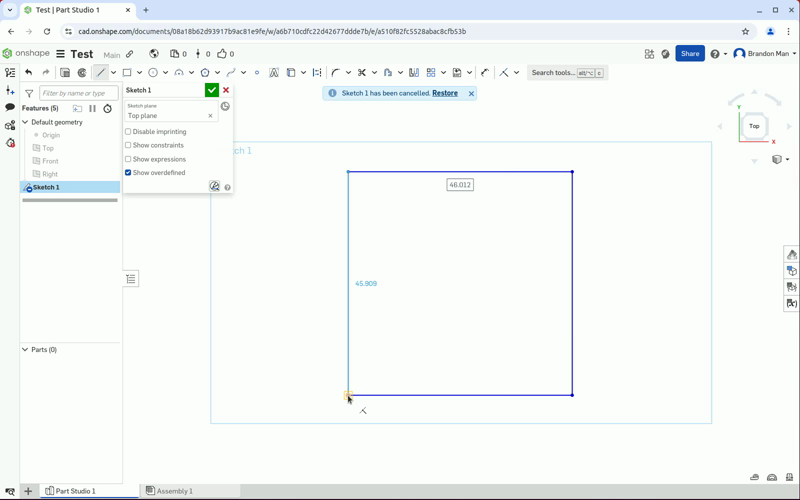
mouse_move(423, 281)
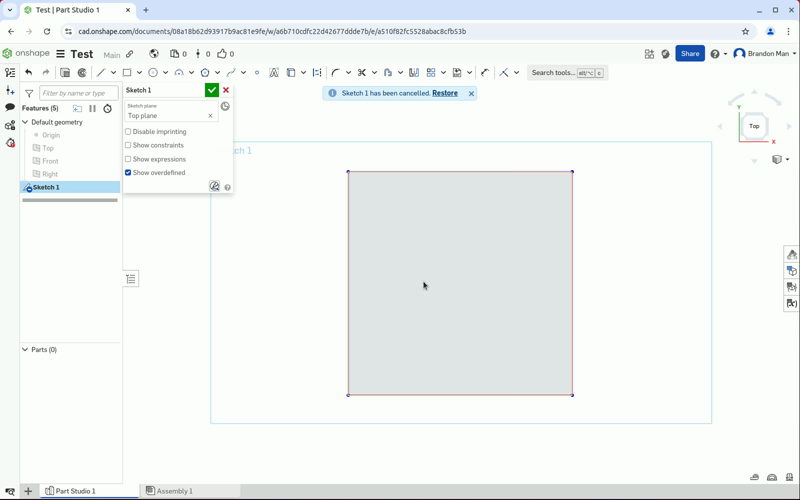
click(423, 281)
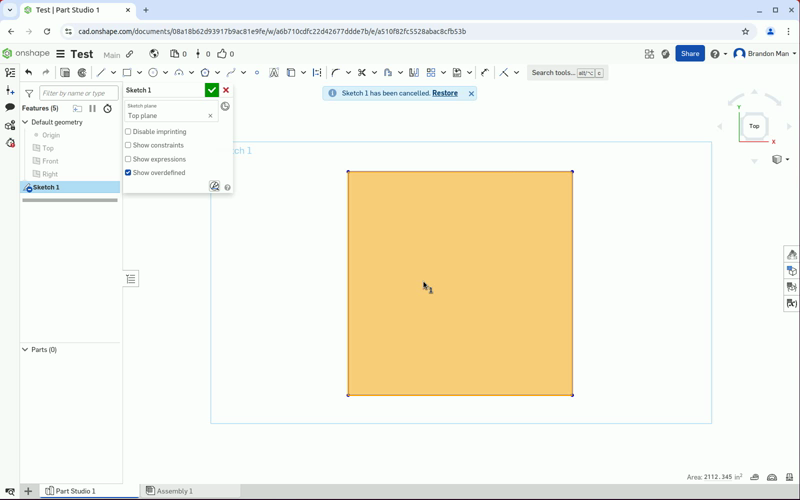
mouse_move(73, 352)
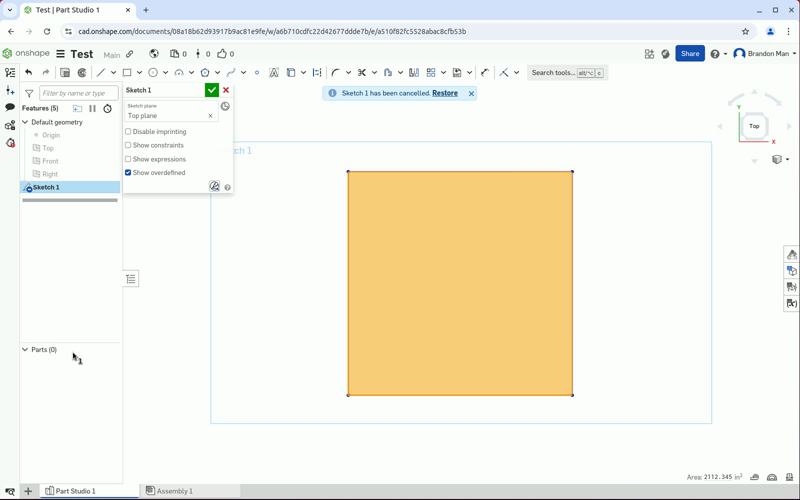
key(shift+y)
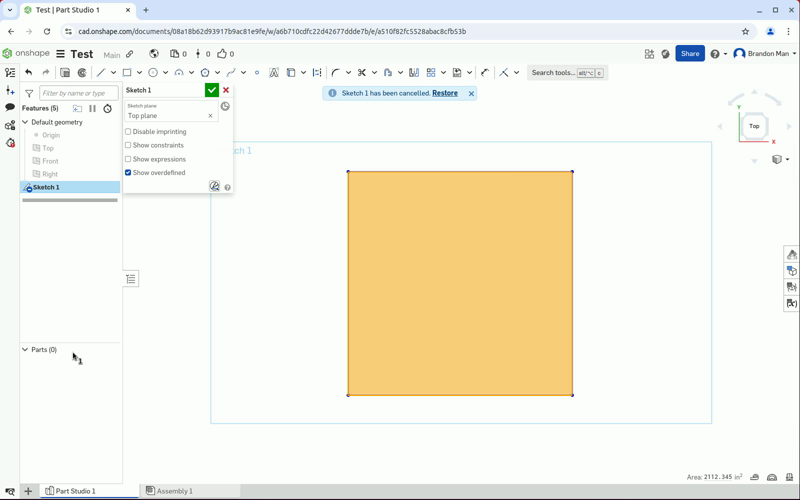
key(shift+e)
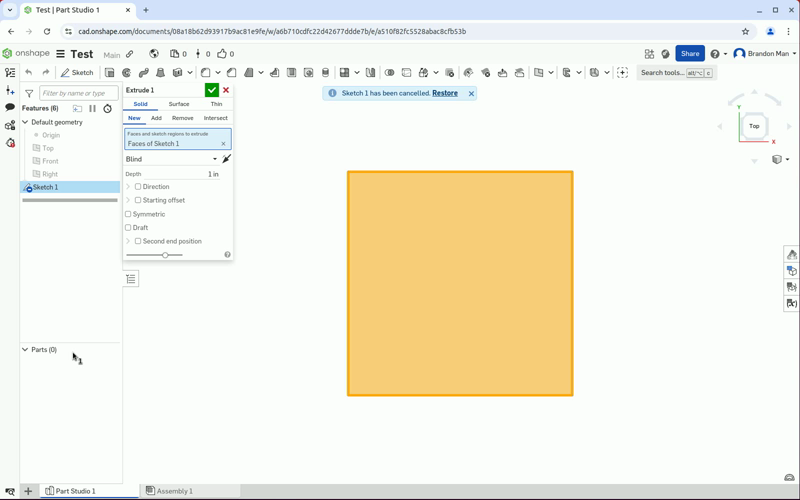
mouse_move(143, 106)
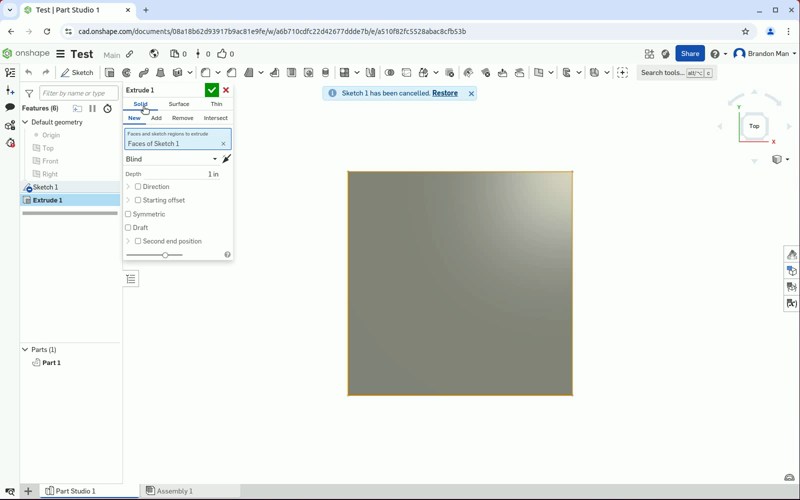
click(143, 106)
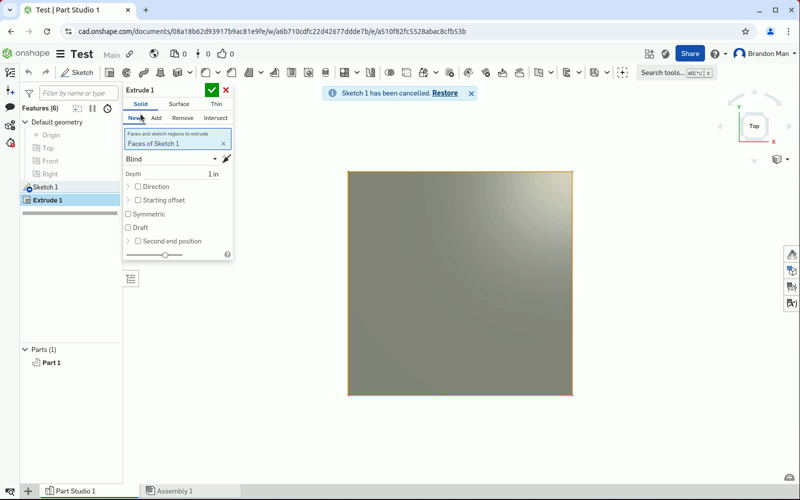
mouse_move(137, 120)
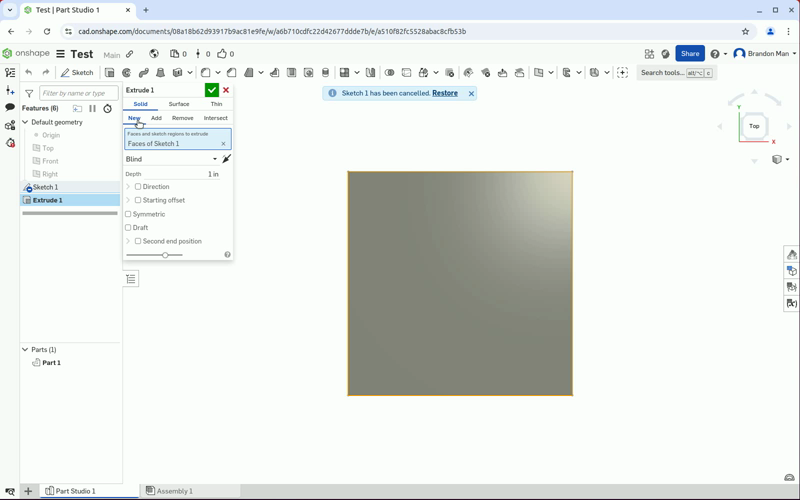
click(137, 120)
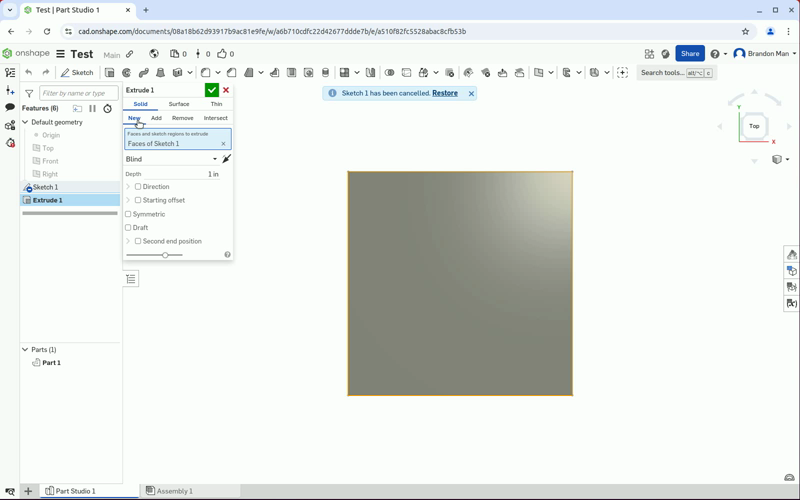
key(tab, 4)
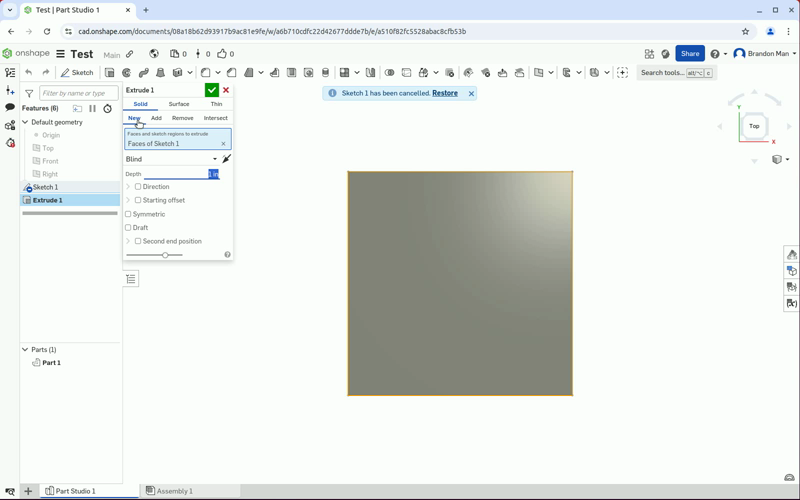
text(1.685)
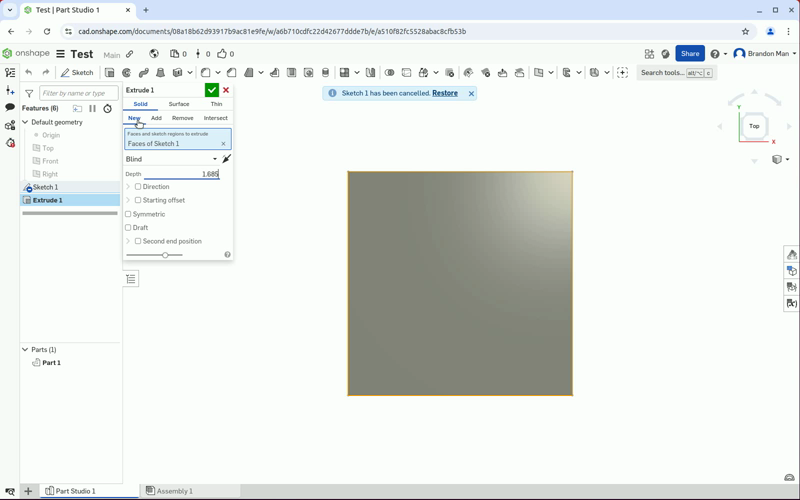
key(enter)
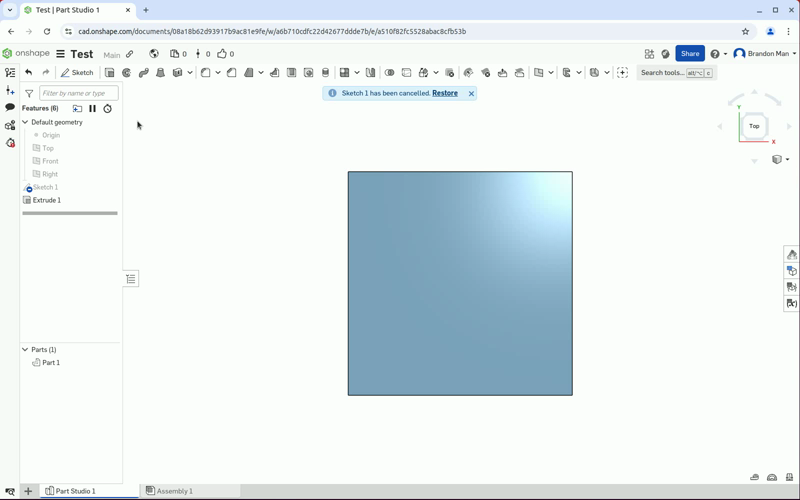
key(shift+h)
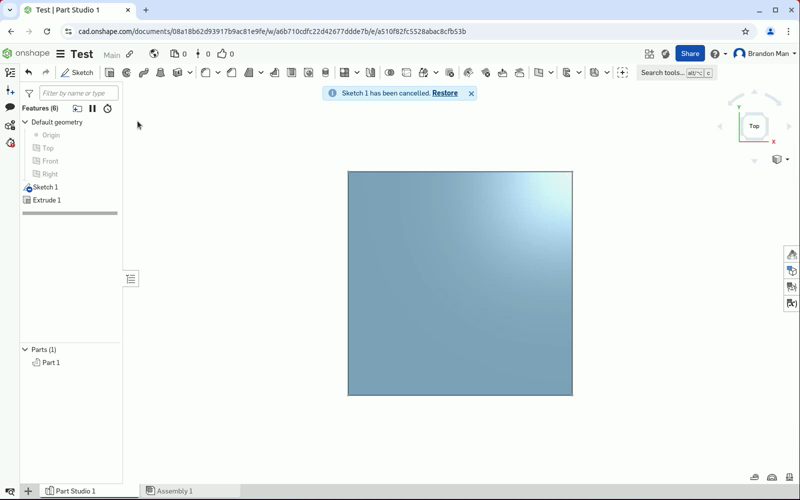
key(shift+h)
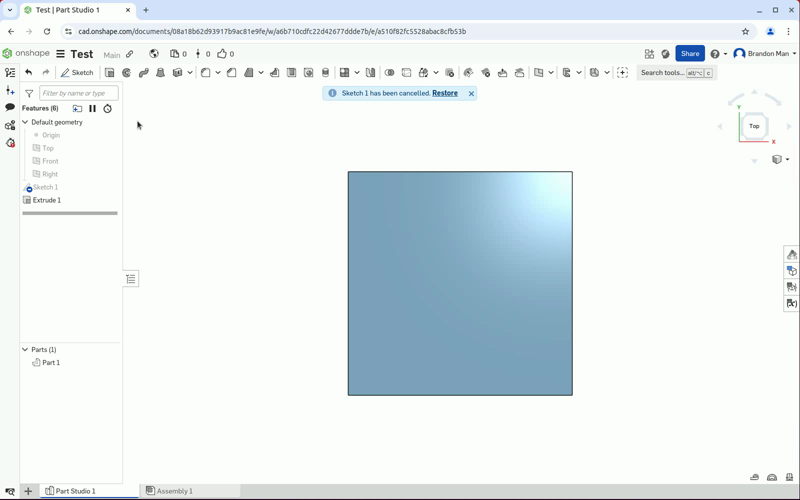
mouse_move(73, 189)
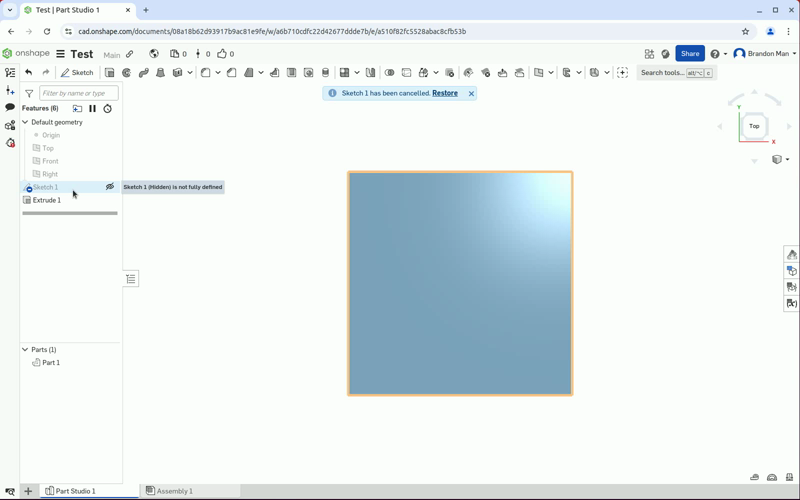
click(73, 189)
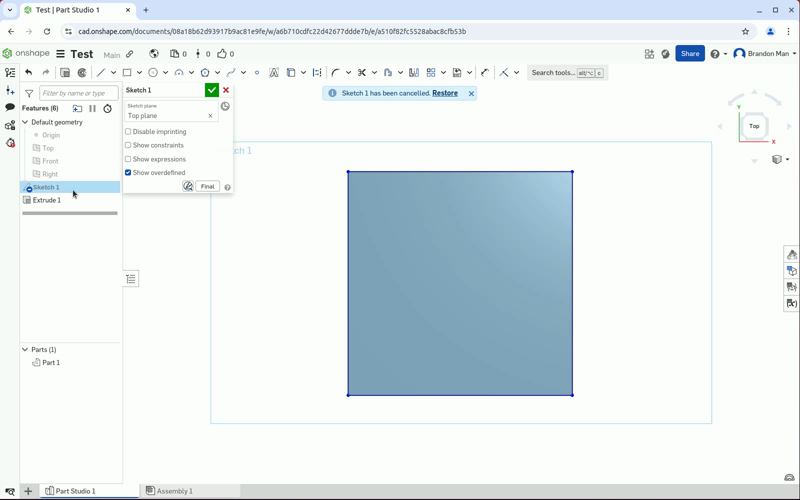
mouse_move(229, 92)
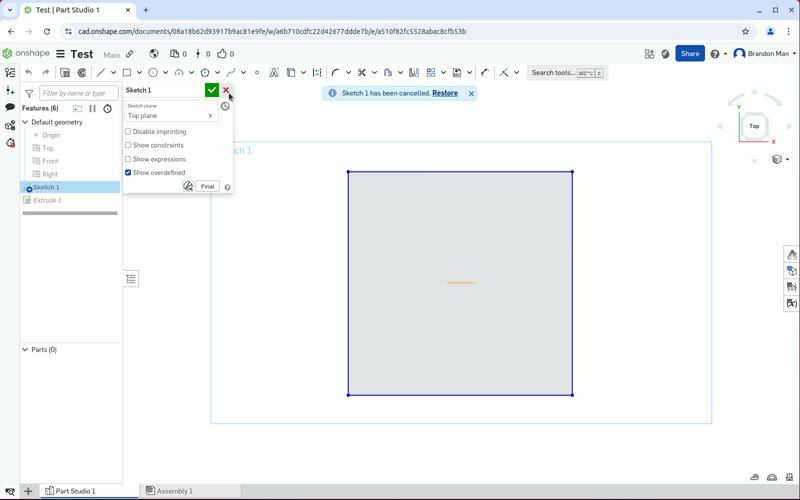
click(229, 92)
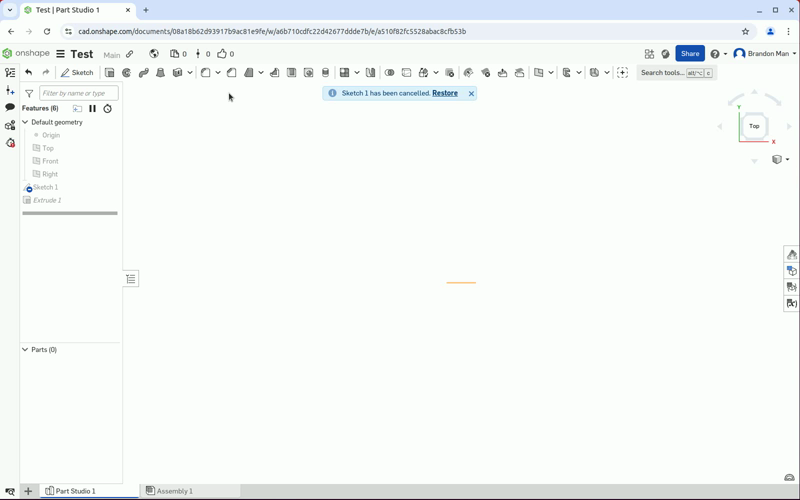
mouse_move(541, 75)
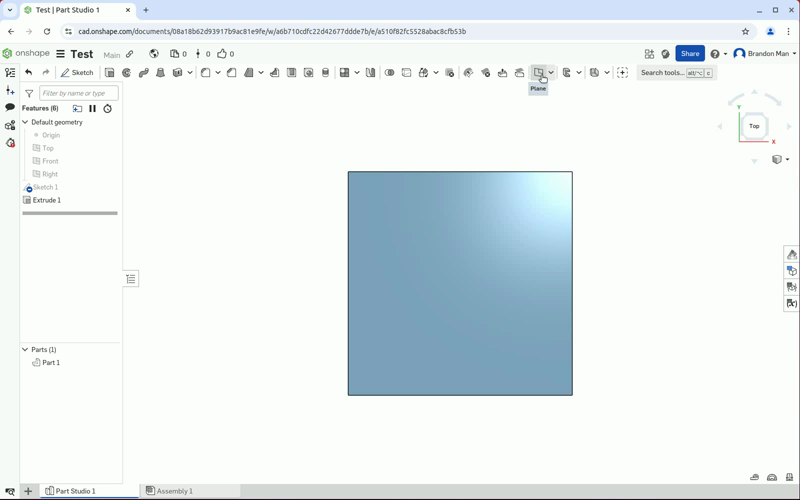
click(541, 75)
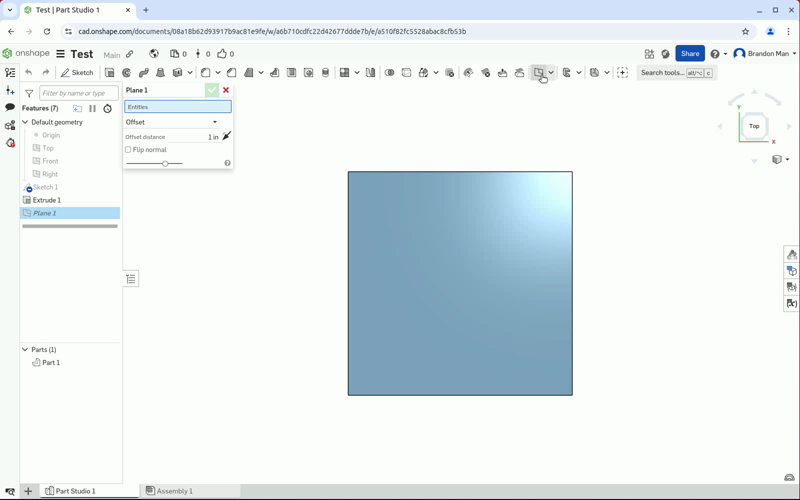
mouse_move(73, 150)
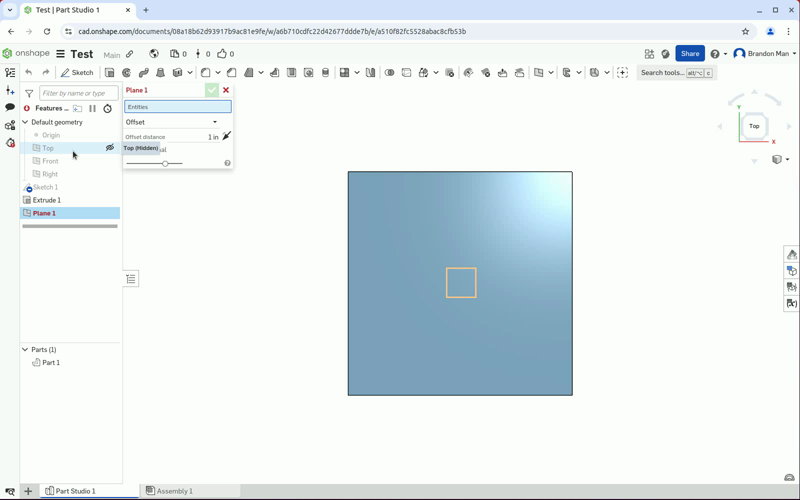
click(73, 150)
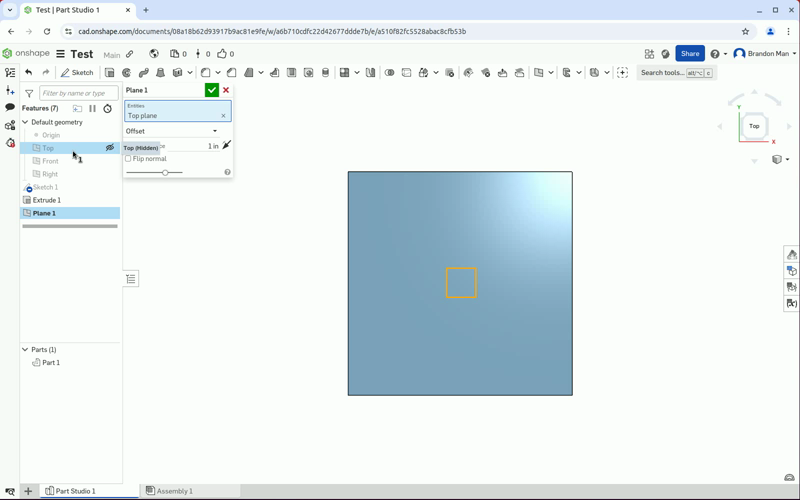
key(tab, 2)
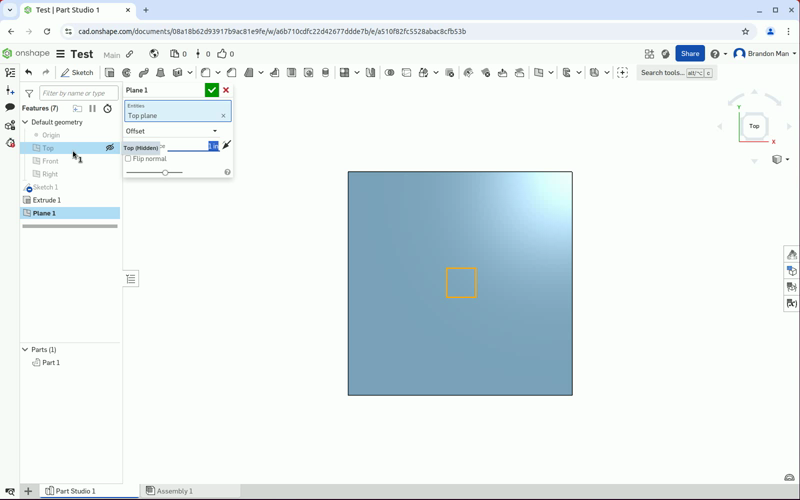
text(1.695)
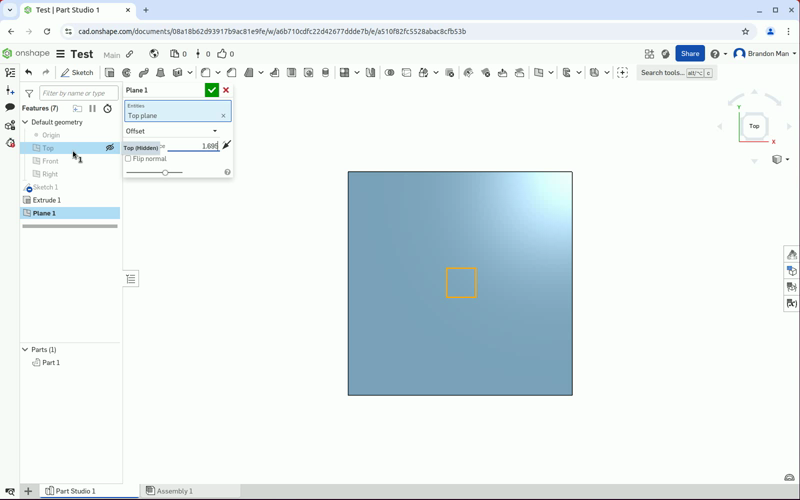
key(enter, 2)
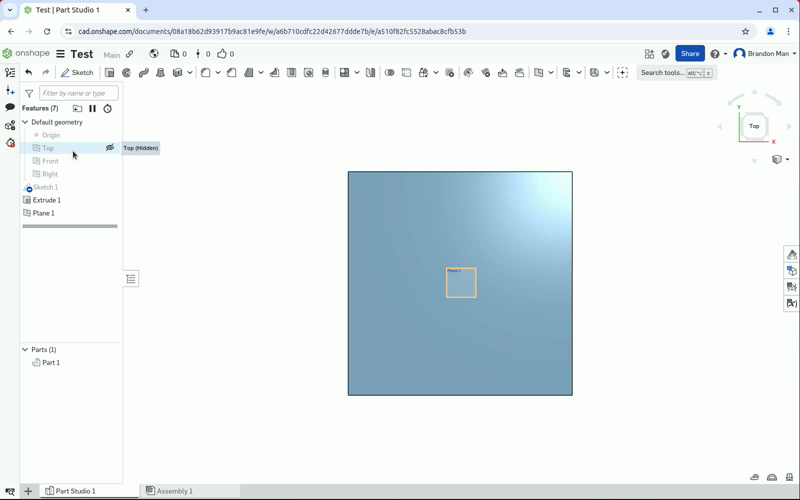
key(shift+s)
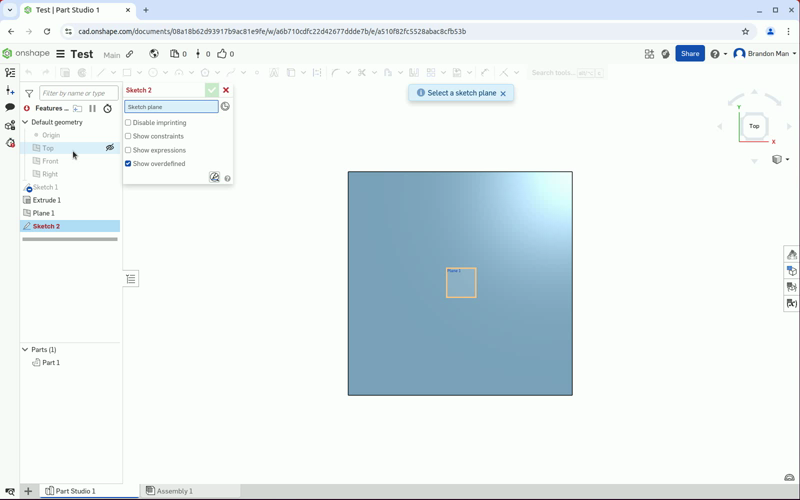
mouse_move(73, 215)
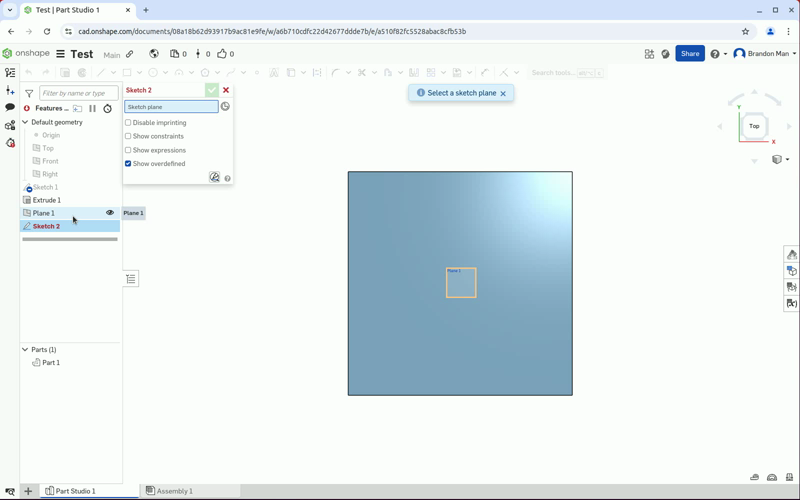
click(73, 215)
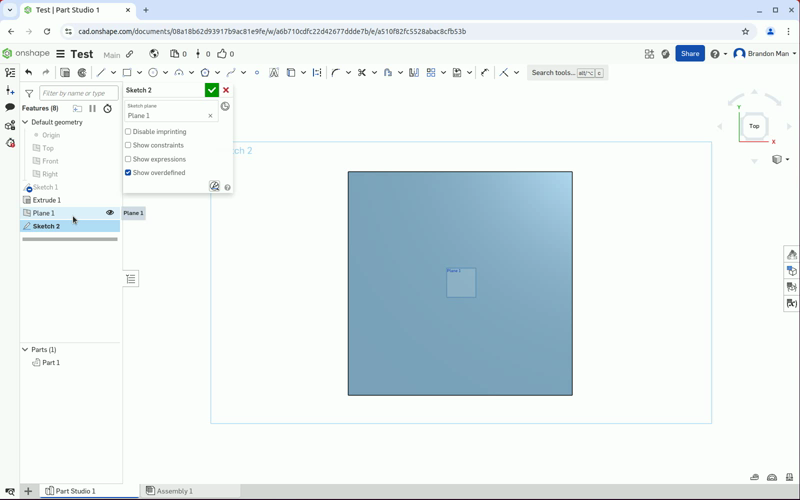
mouse_move(73, 352)
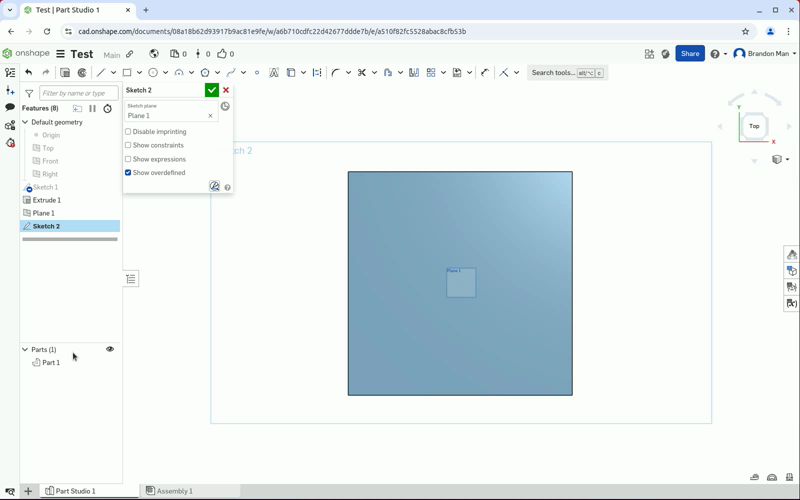
key(y)
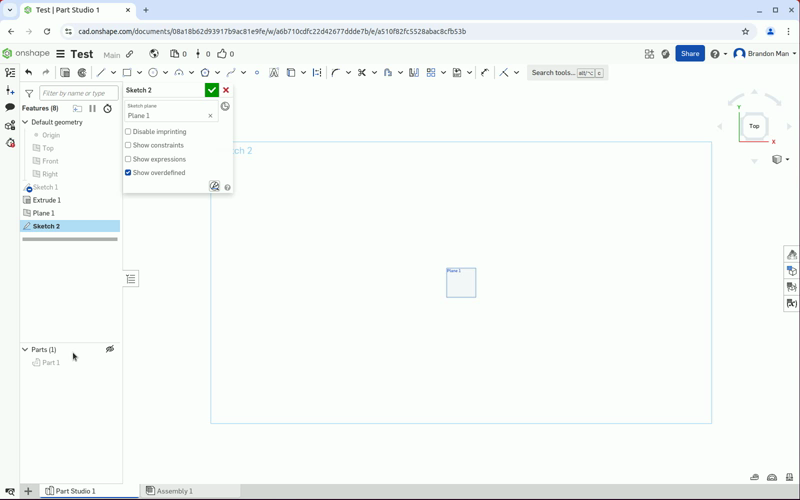
key(l)
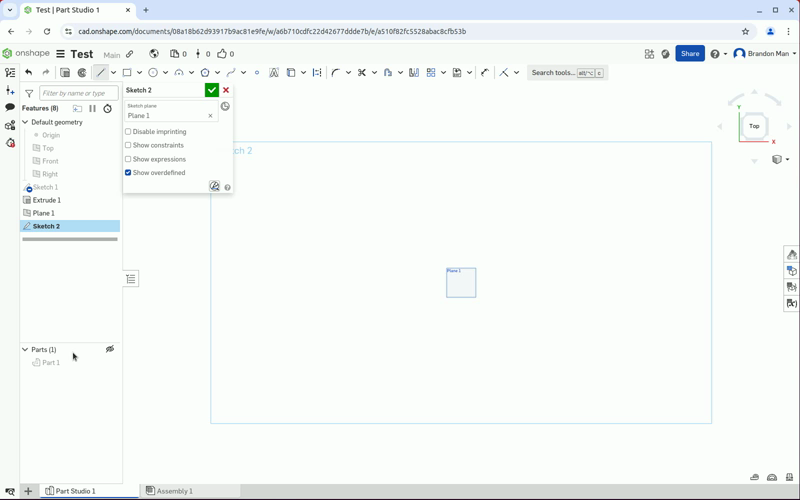
key_down(shift)
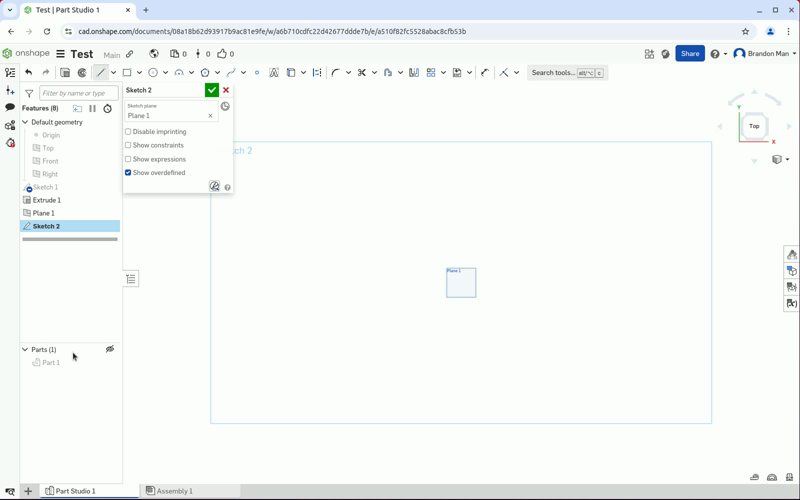
mouse_move(375, 368)
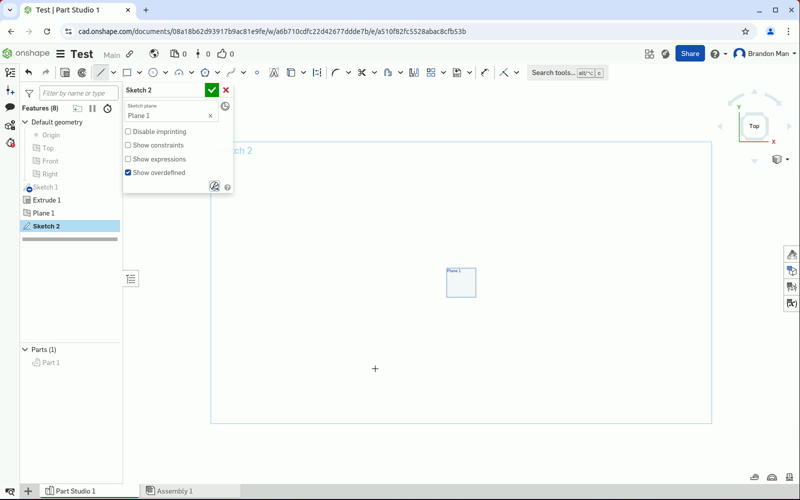
click(375, 368)
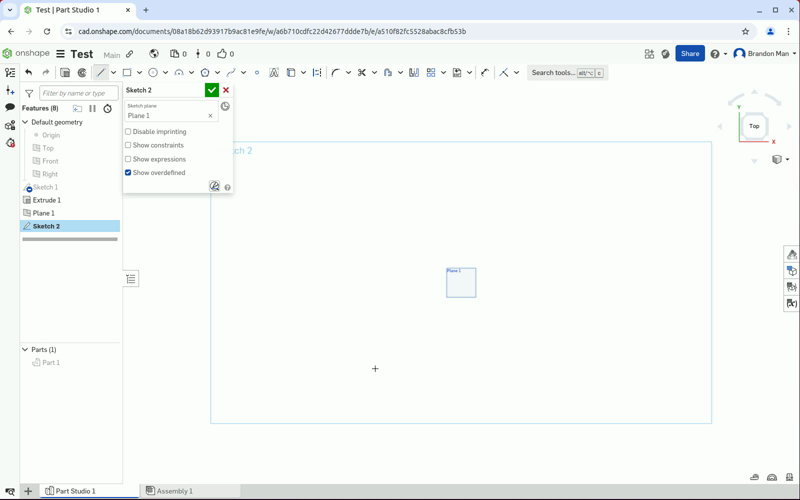
key_up(shift)
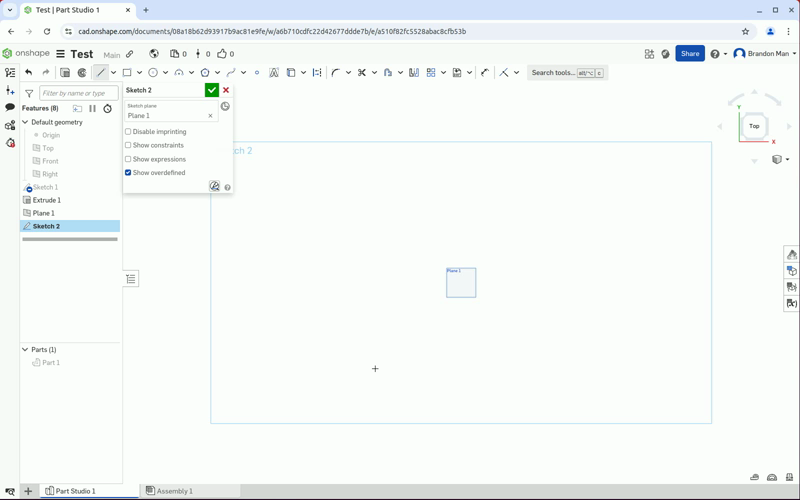
key_down(shift)
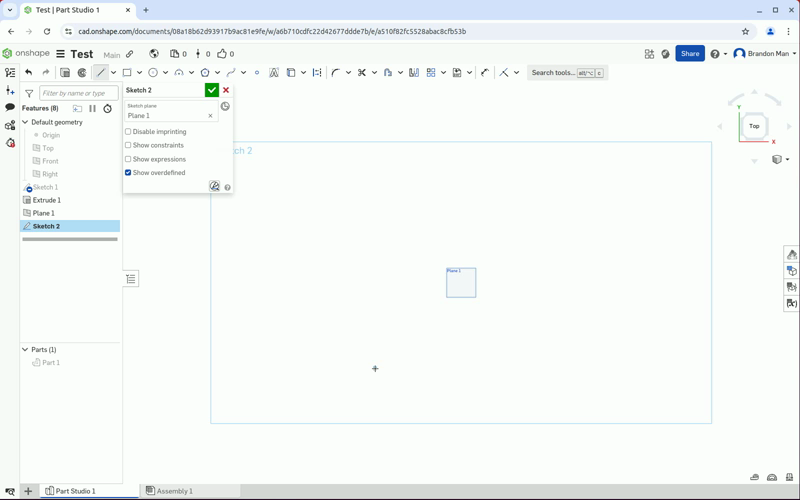
mouse_move(546, 368)
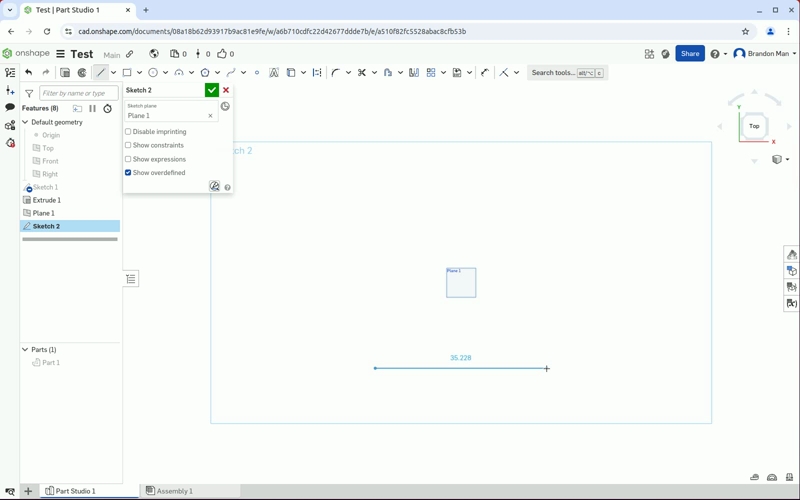
click(546, 368)
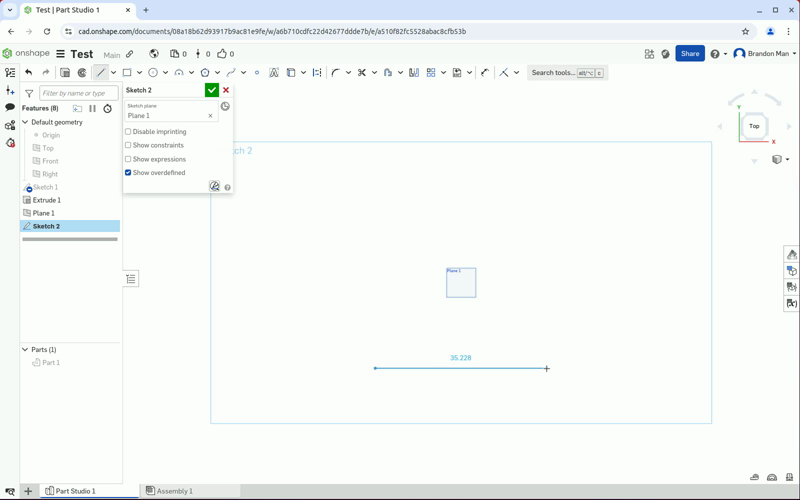
key_up(shift)
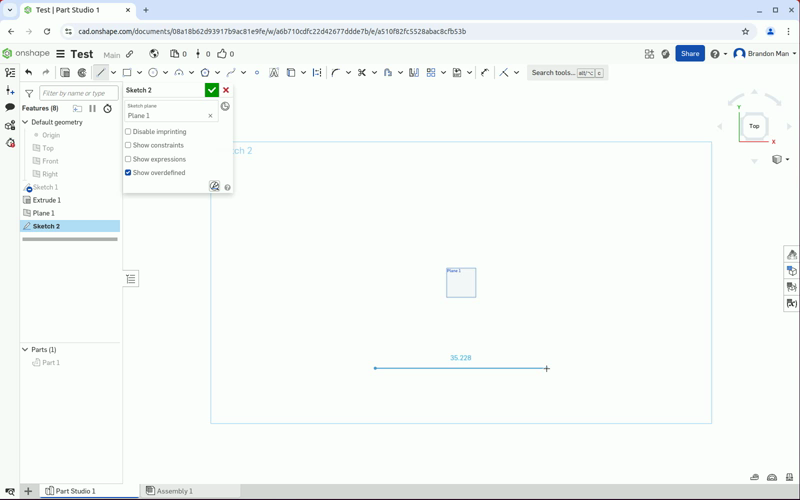
key_down(shift)
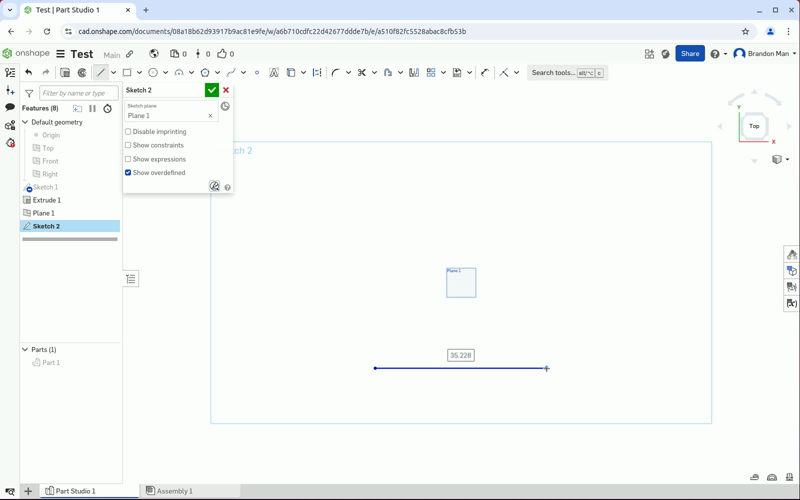
mouse_move(546, 196)
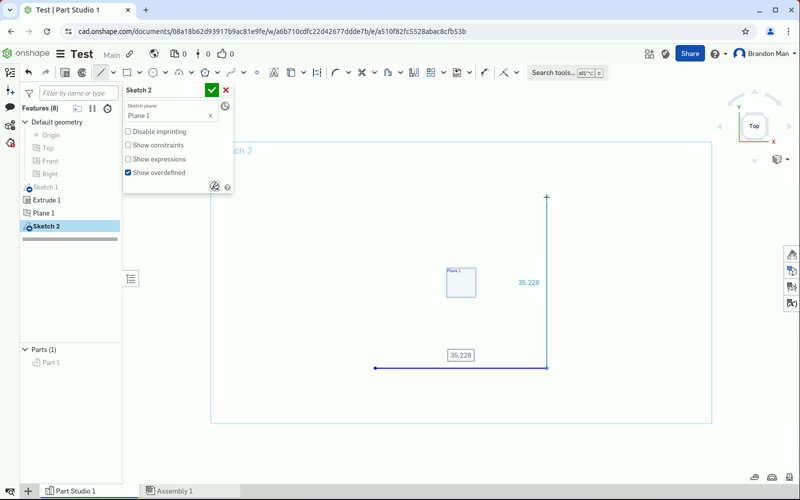
click(546, 196)
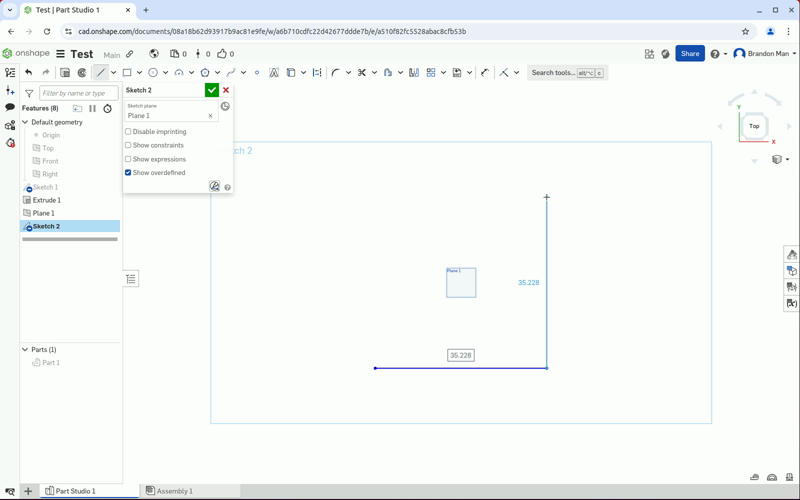
key_up(shift)
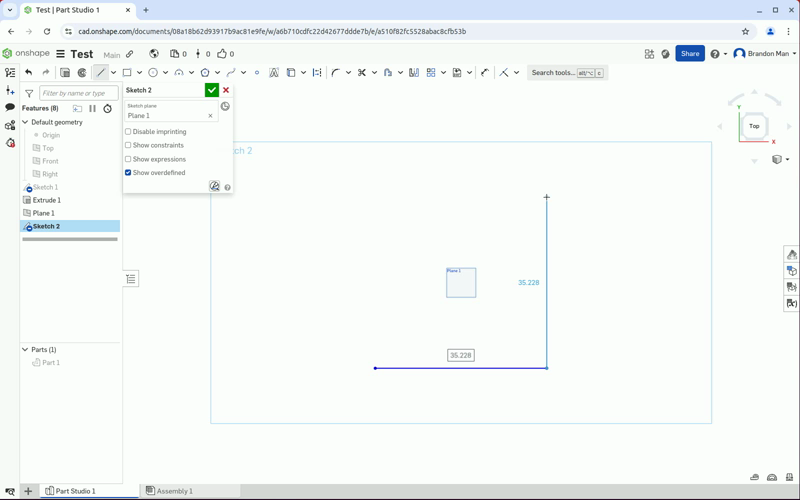
key_down(shift)
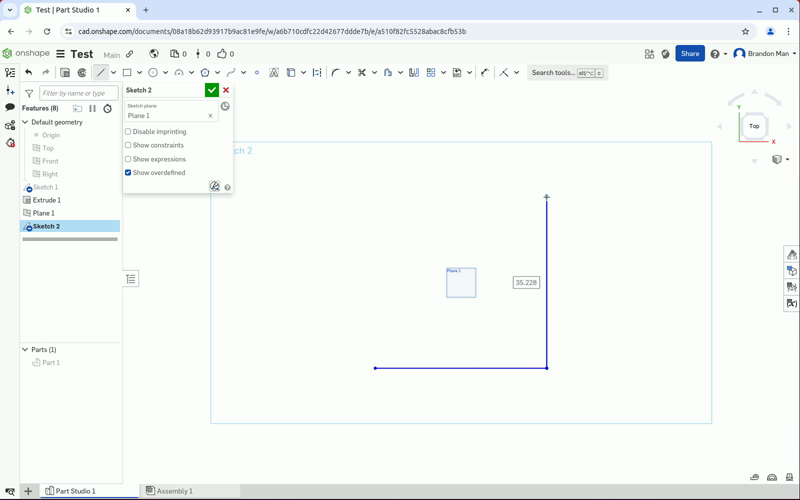
mouse_move(375, 196)
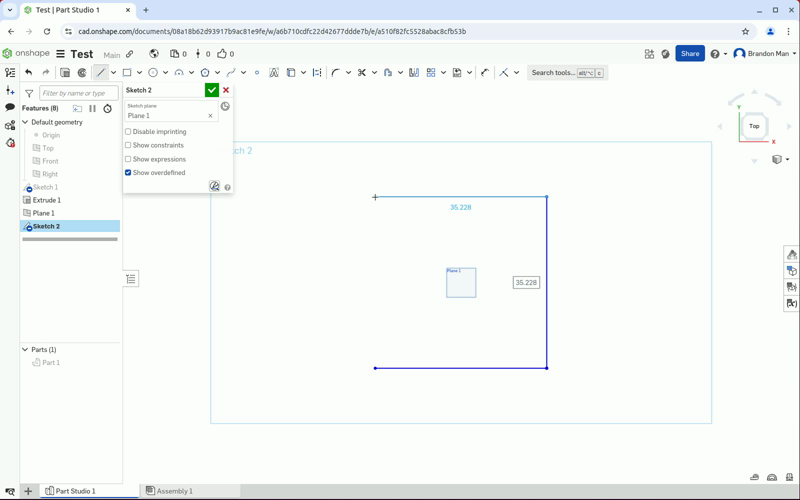
click(375, 196)
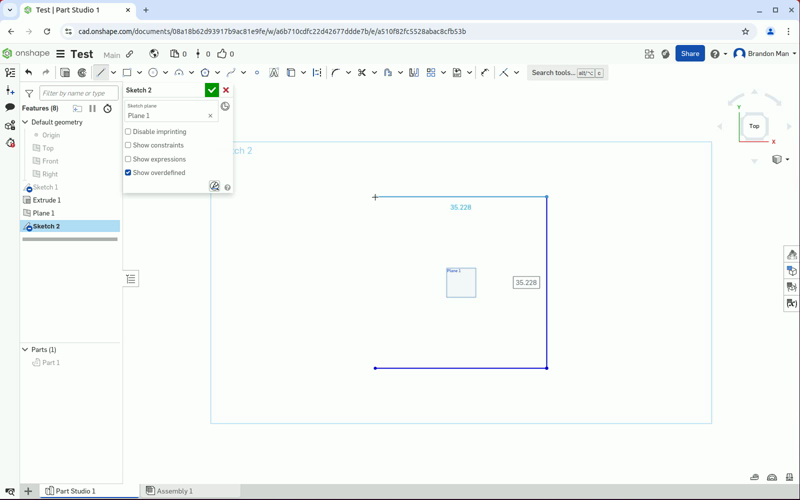
key_up(shift)
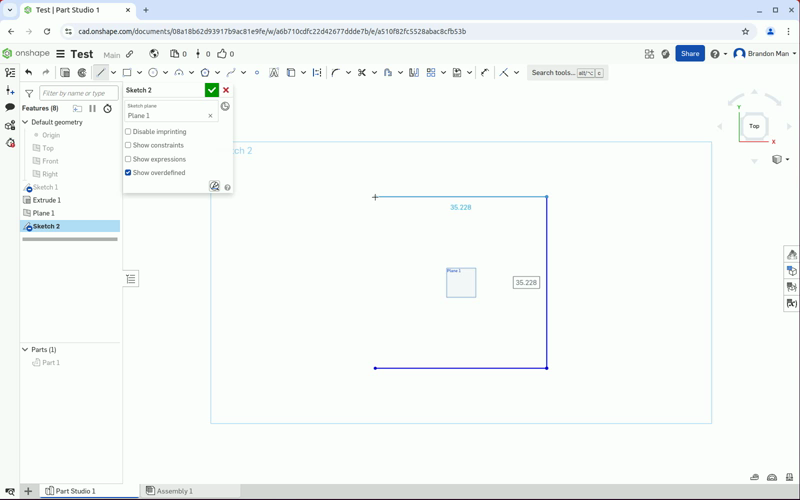
key_down(shift)
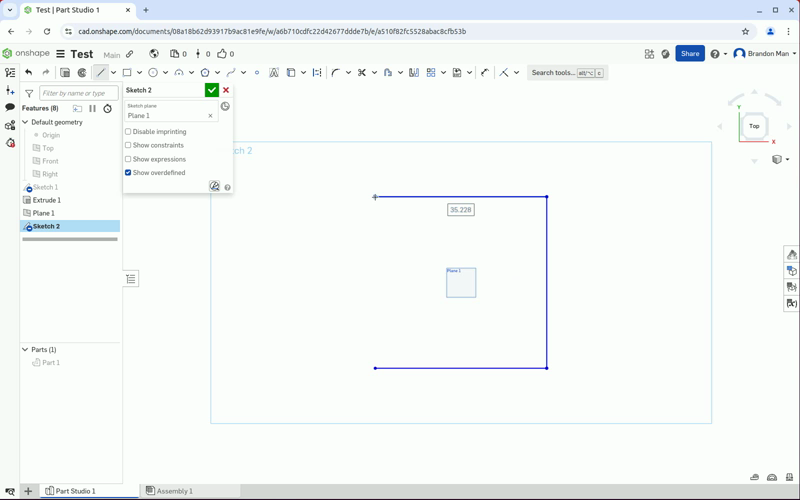
mouse_move(375, 368)
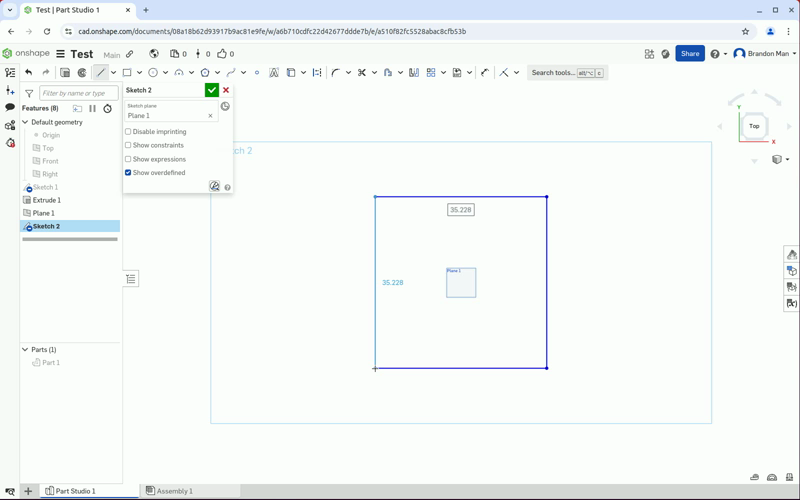
key_up(shift)
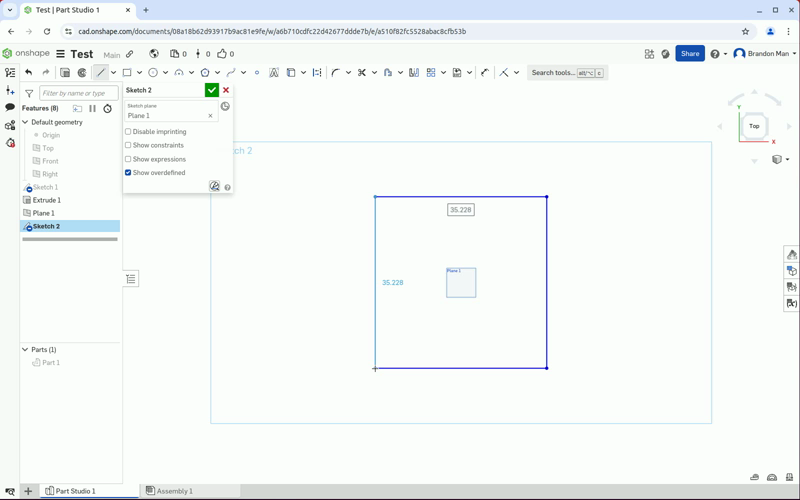
click(375, 368)
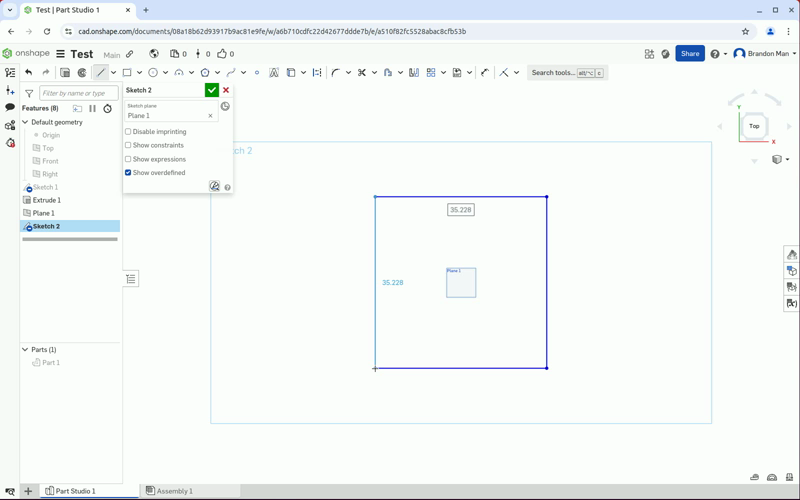
key(esc)
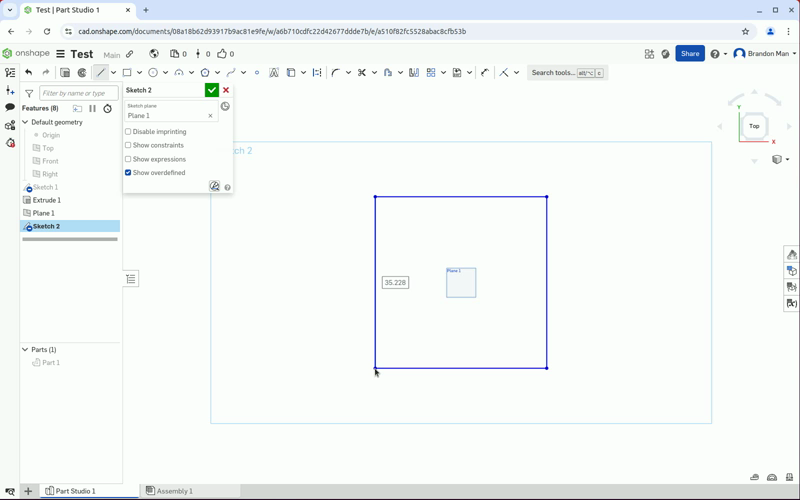
mouse_move(482, 272)
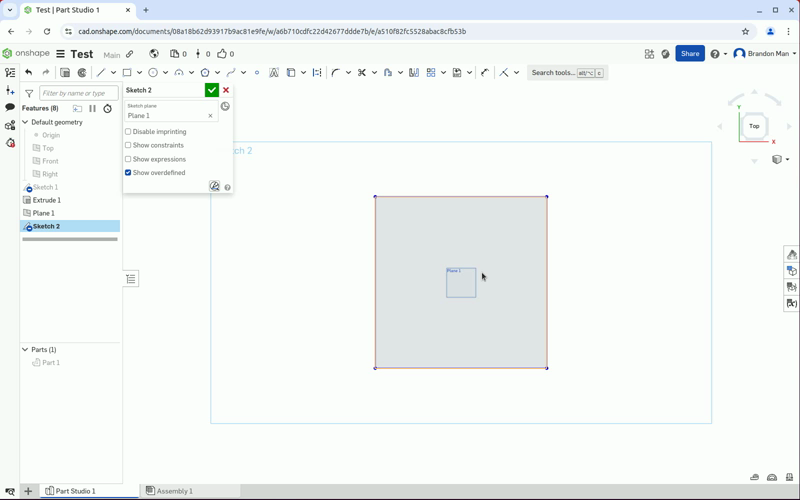
click(482, 272)
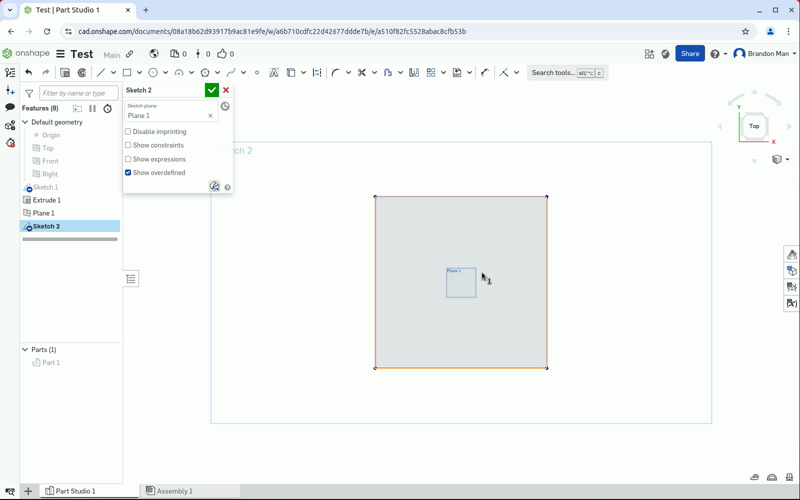
mouse_move(73, 352)
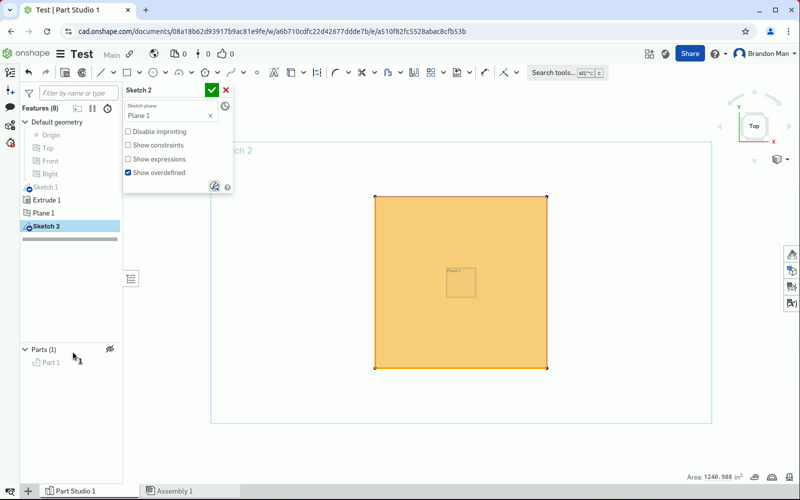
key(shift+y)
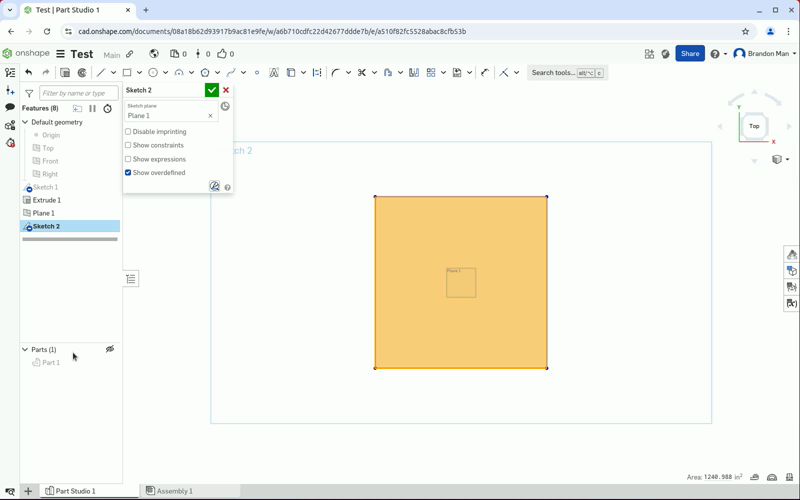
key(shift+e)
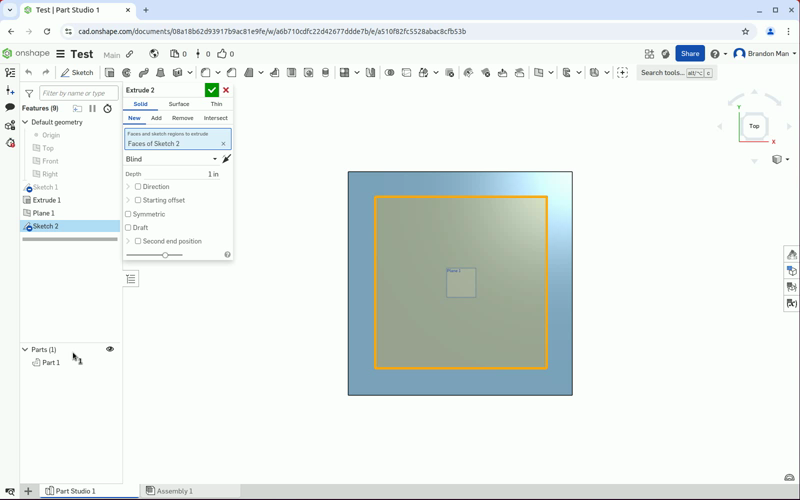
mouse_move(143, 106)
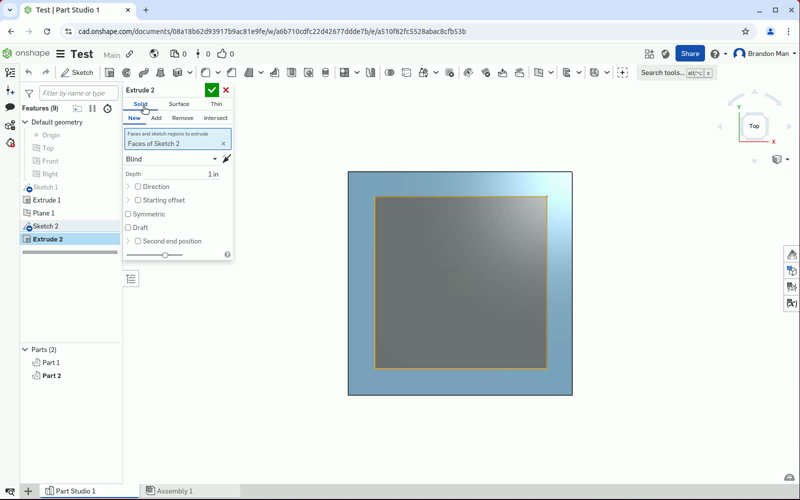
click(143, 106)
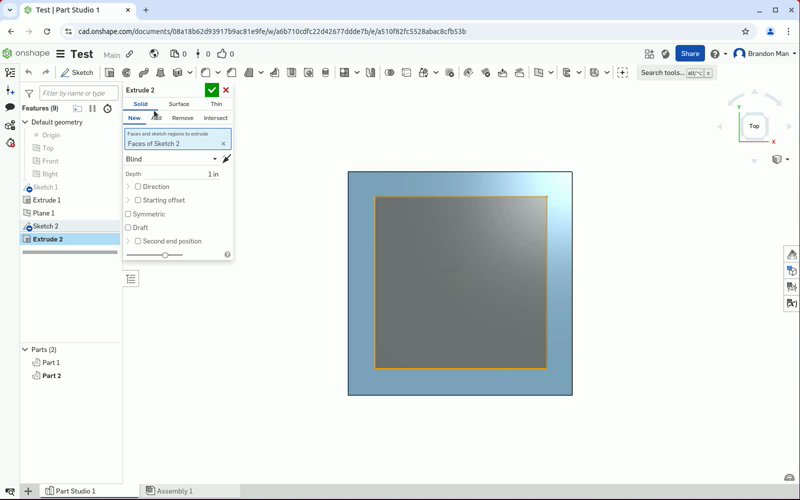
mouse_move(186, 120)
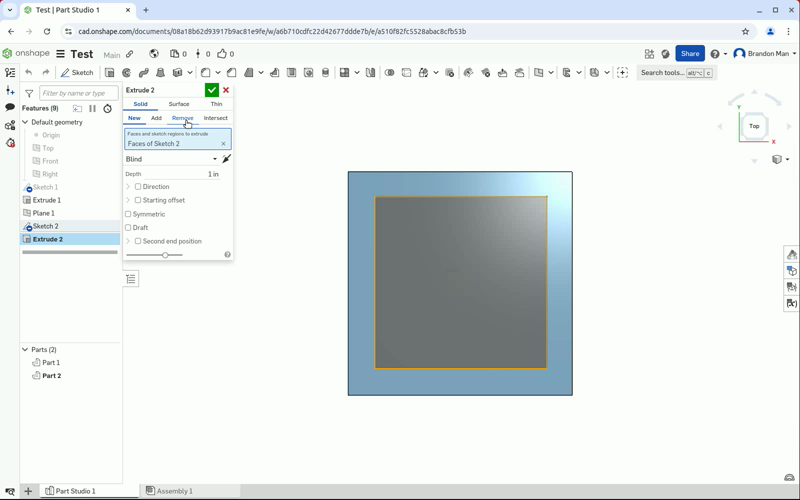
click(186, 120)
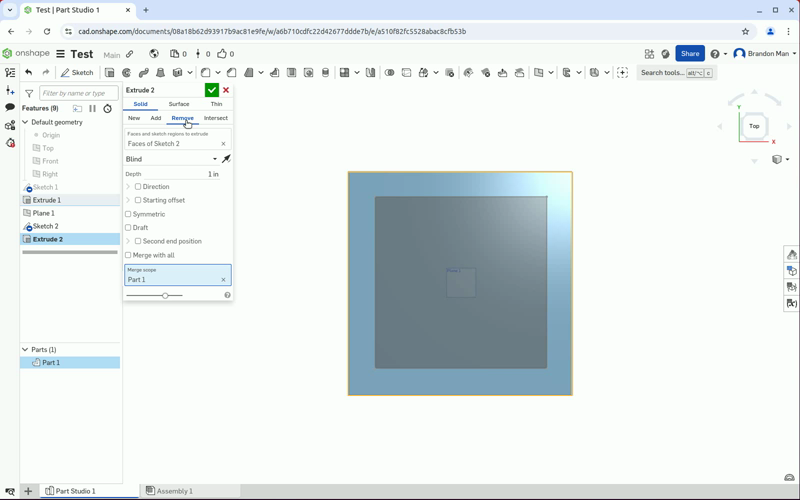
key(tab, 4)
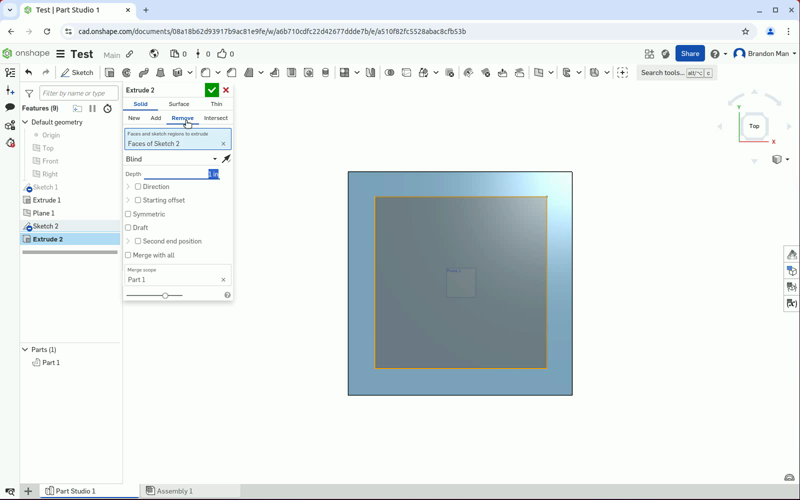
text(2.166)
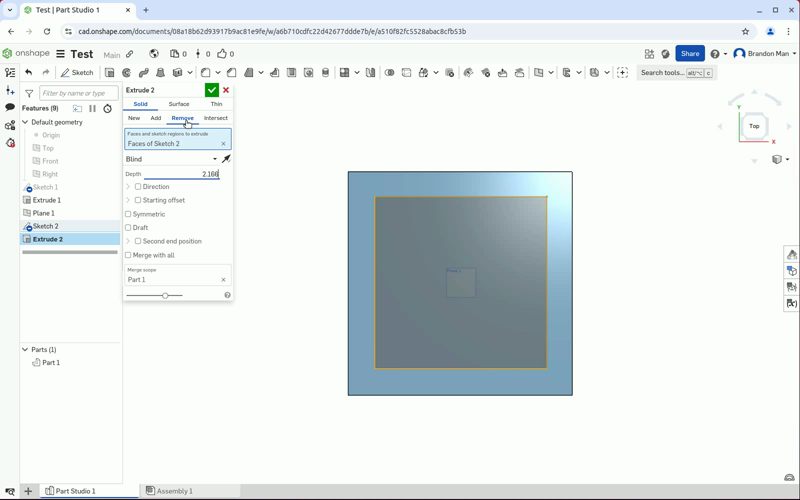
key(tab, 6)
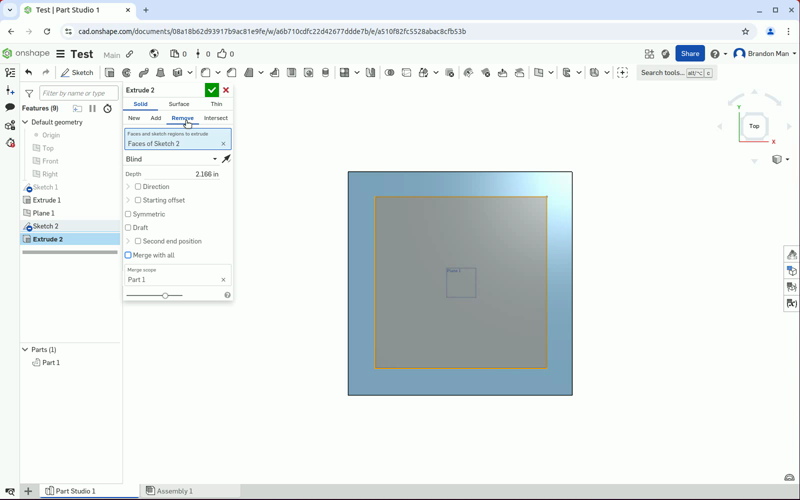
key(space)
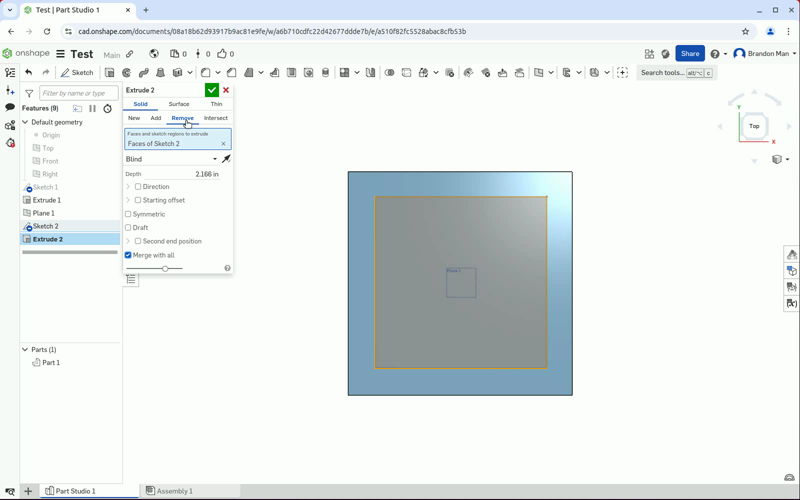
key(enter)
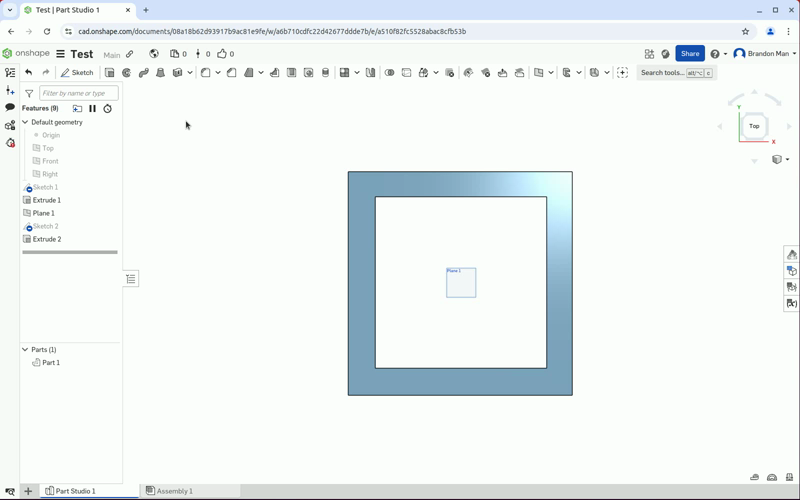
key(shift+h)
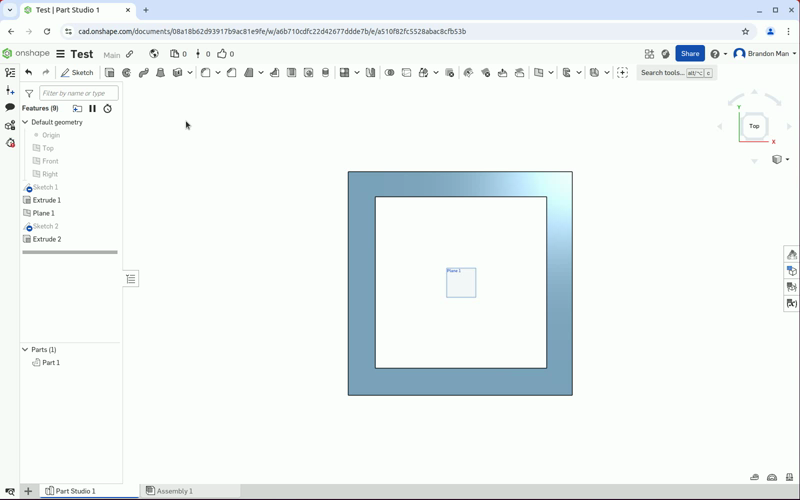
key(shift+h)
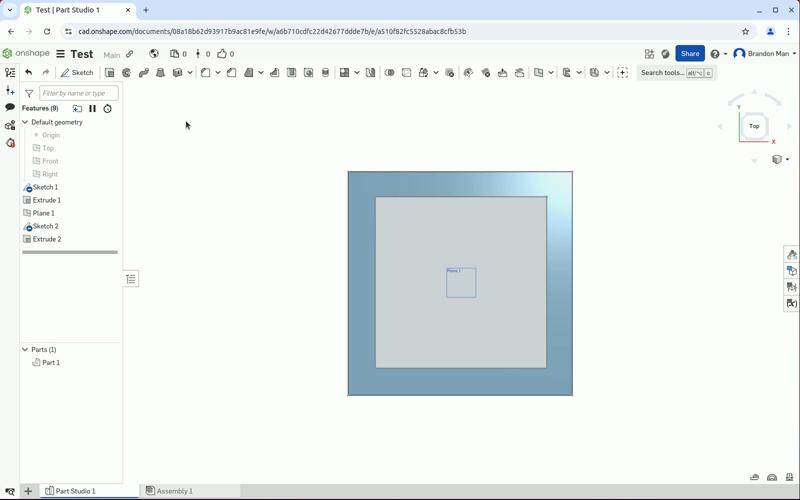
key(shift+7)
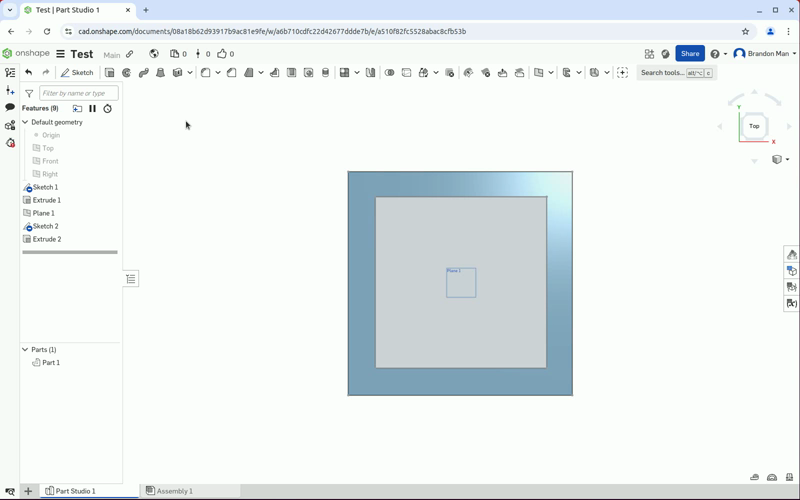
key(up, 3)
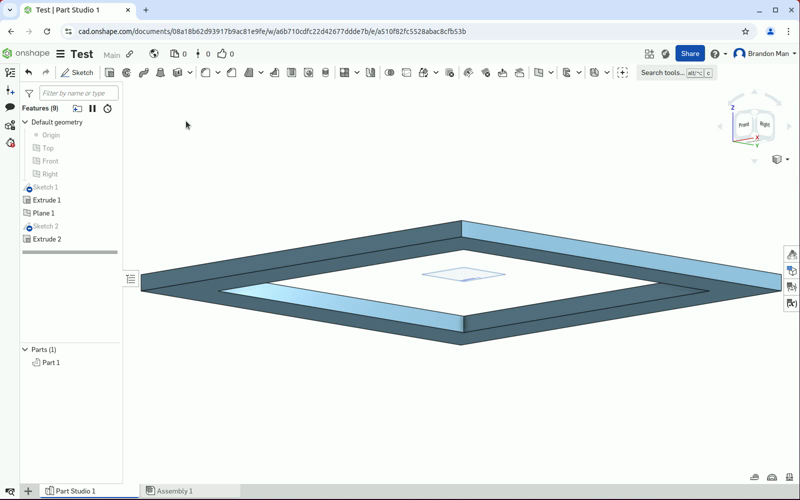
key(left, 3)
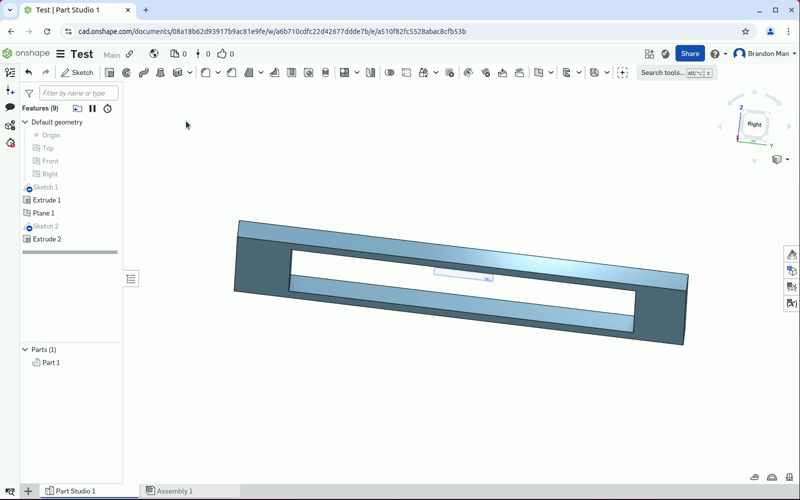
key(right, 3)
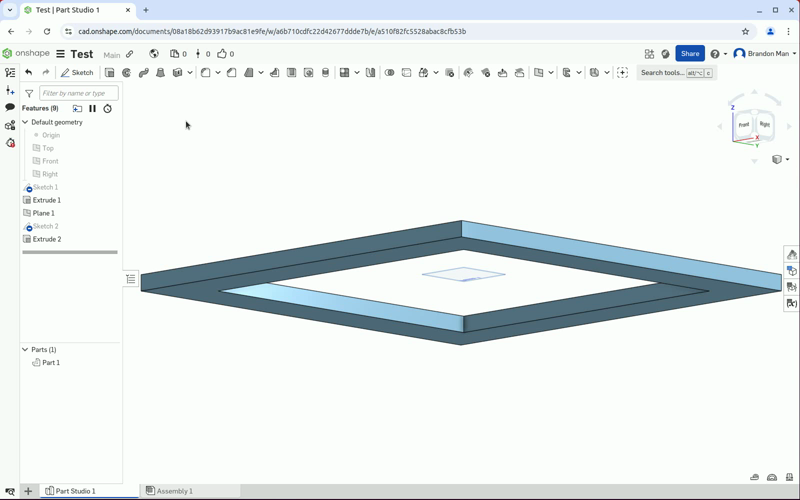
key(down, 3)
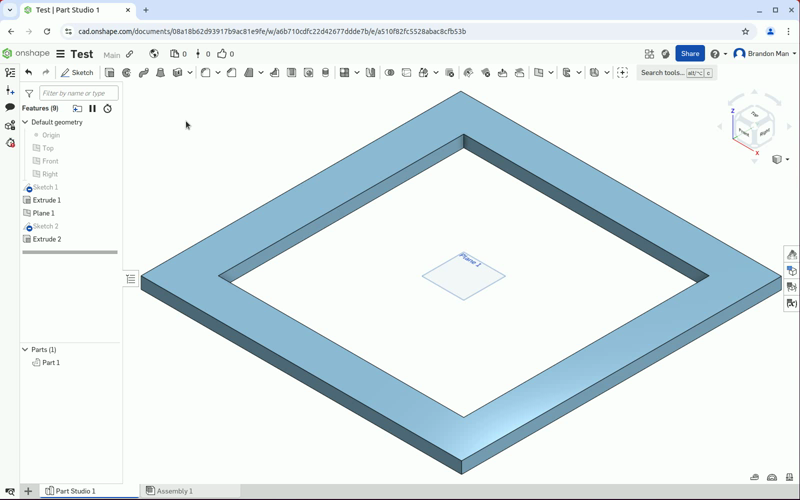
mouse_move(73, 189)
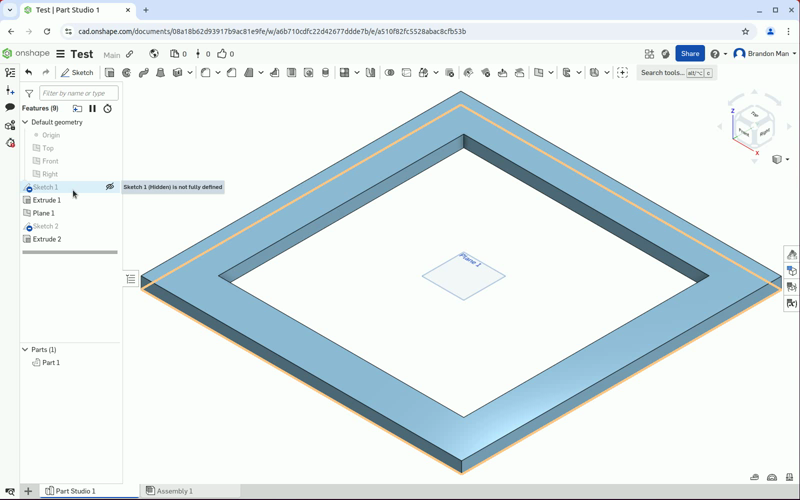
click(73, 189)